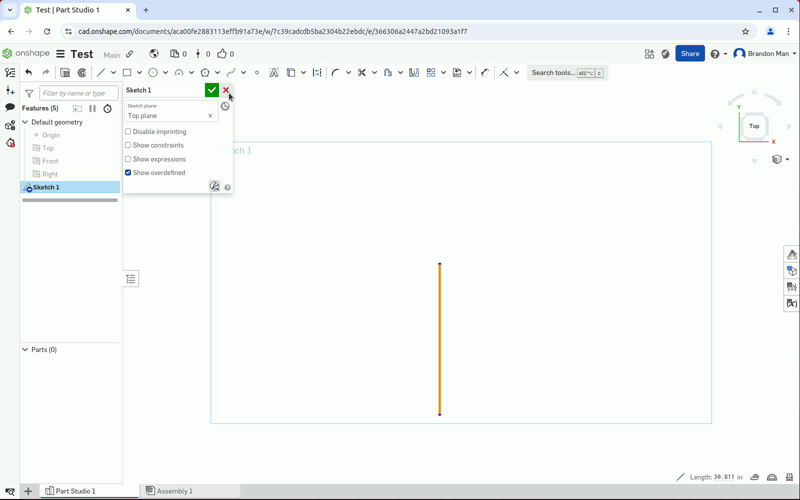
key(shift+h)
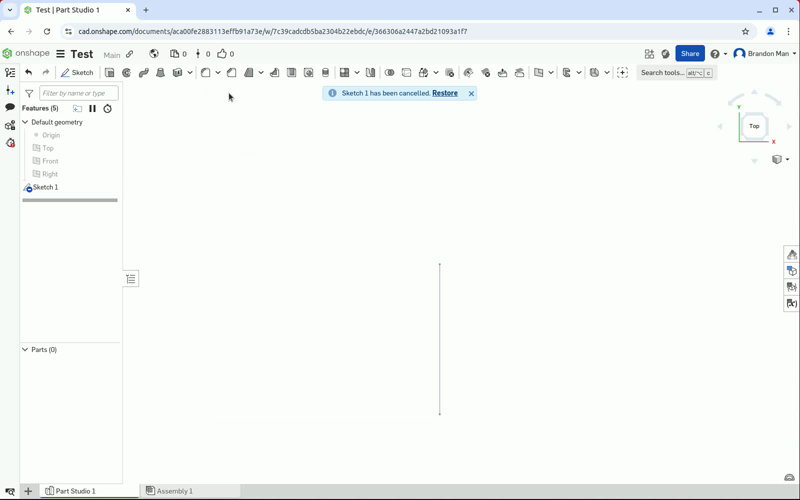
key(shift+s)
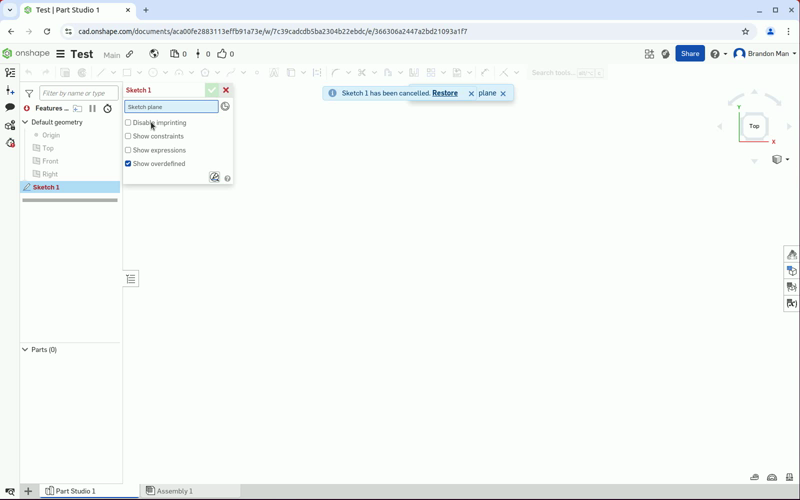
mouse_move(73, 150)
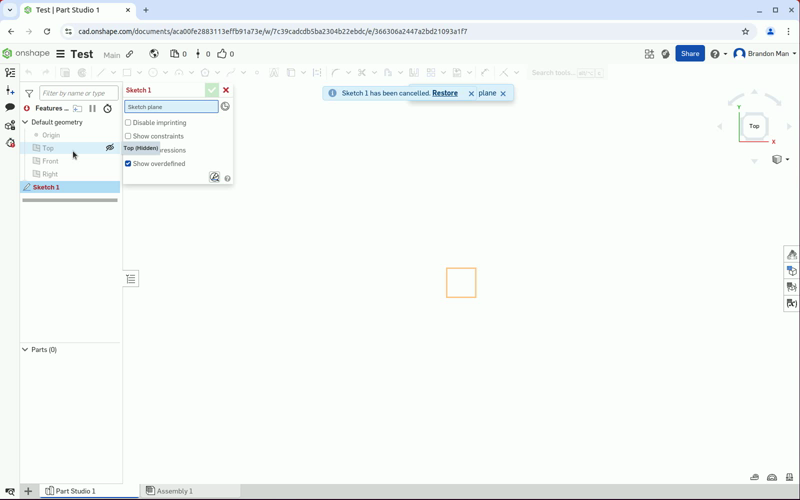
click(73, 150)
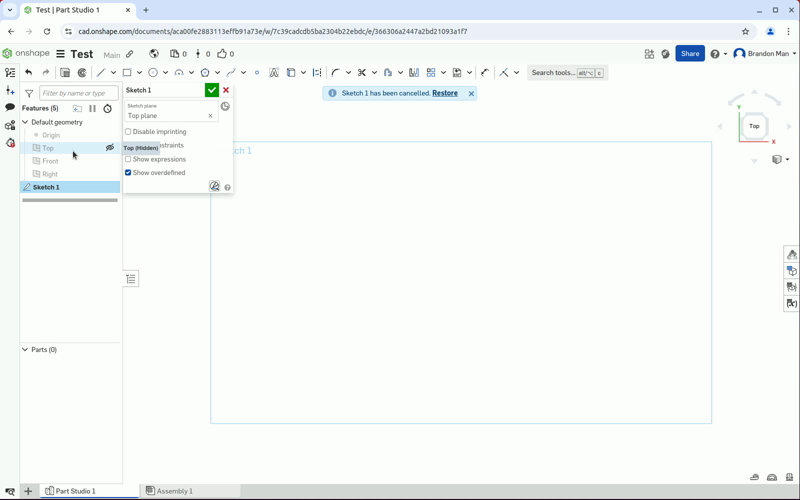
mouse_move(73, 352)
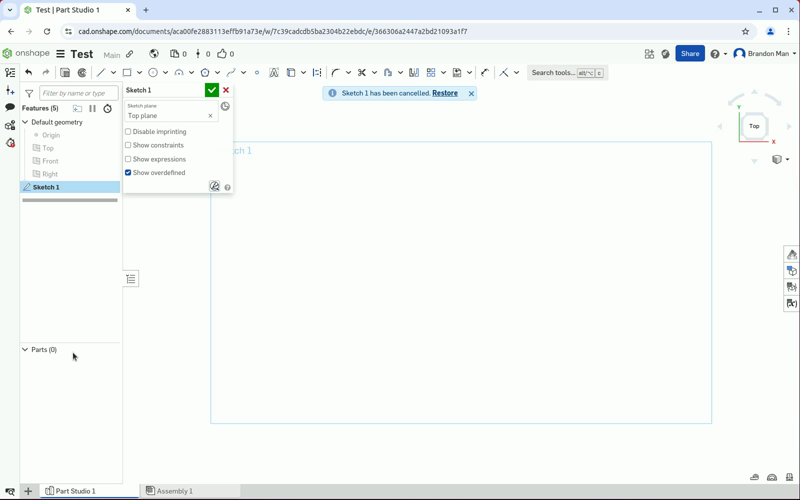
key(y)
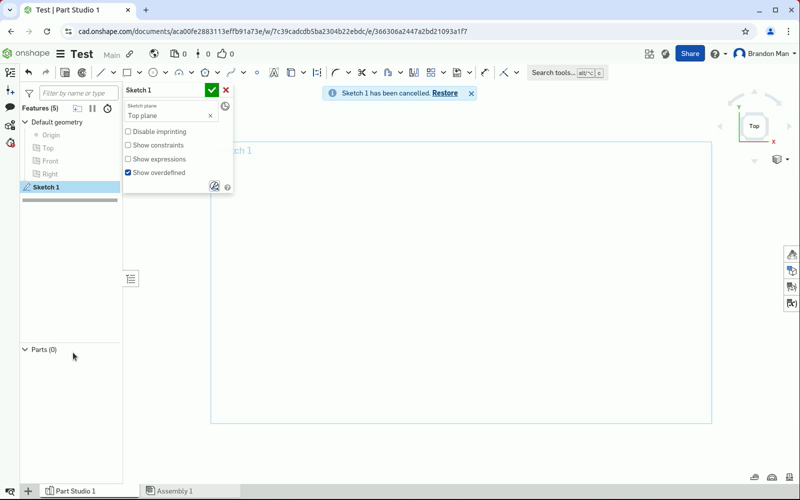
key(c)
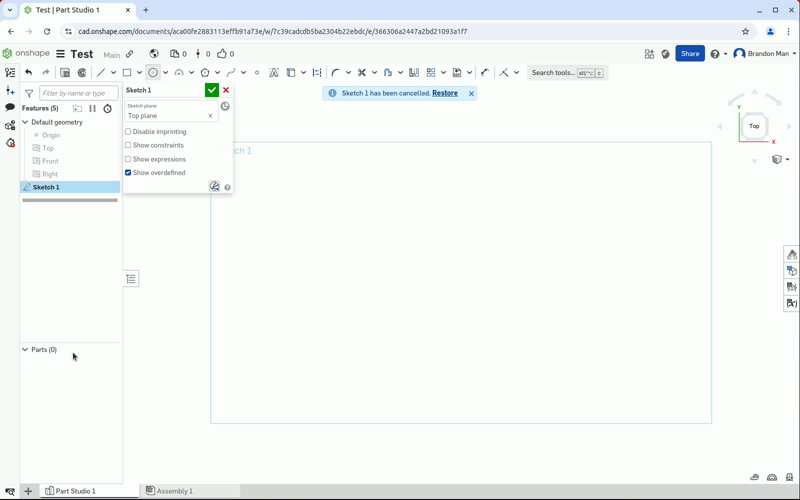
key_down(shift)
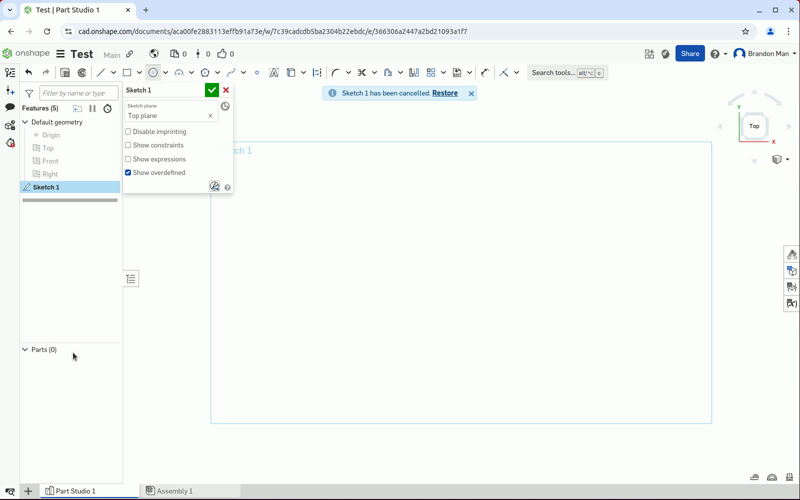
mouse_move(460, 282)
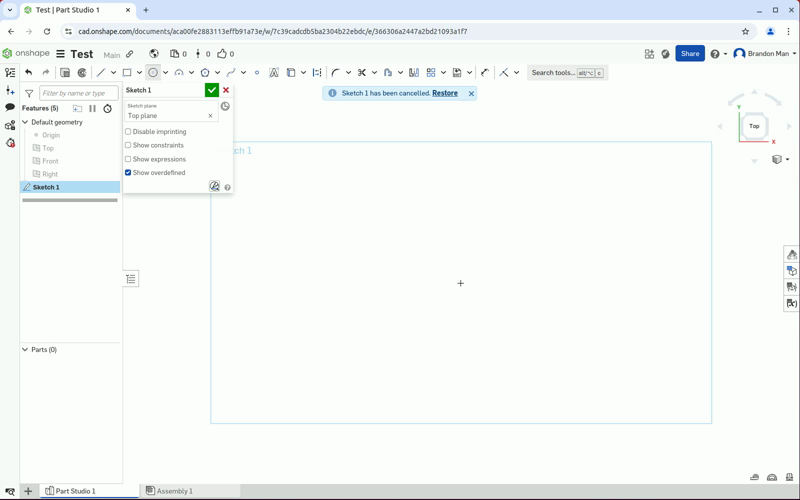
click(460, 282)
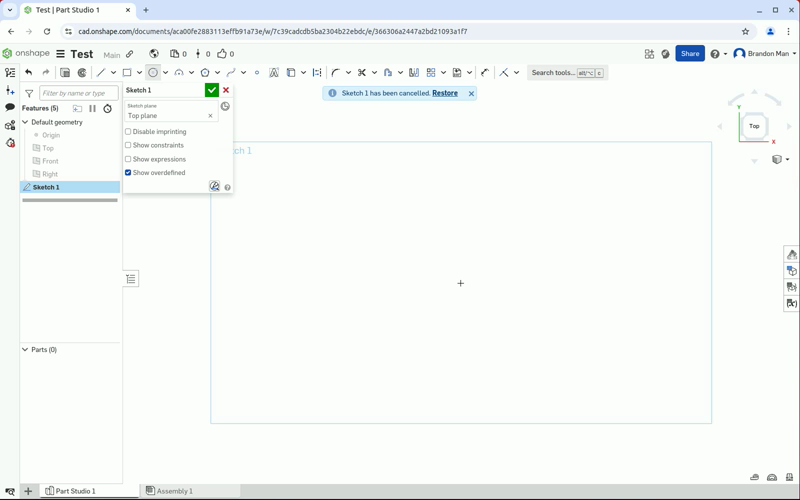
key_up(shift)
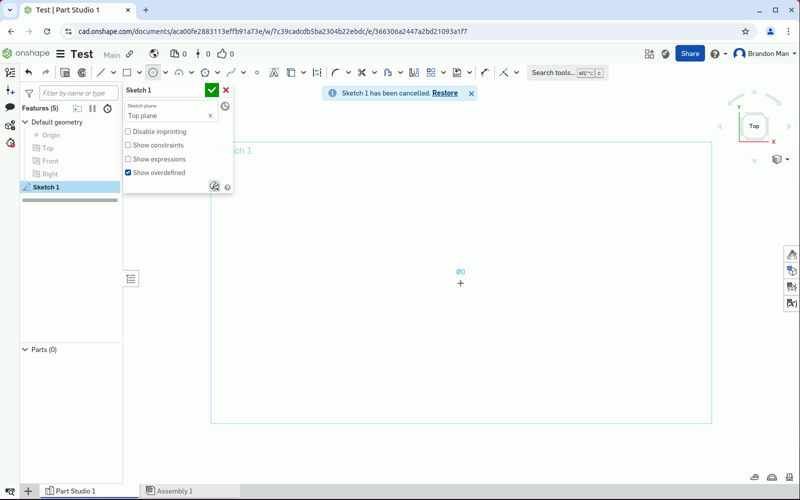
mouse_move(572, 282)
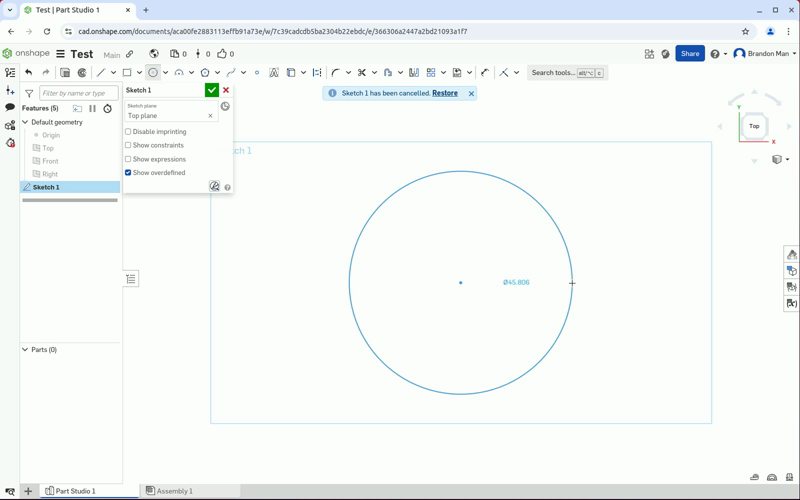
click(572, 282)
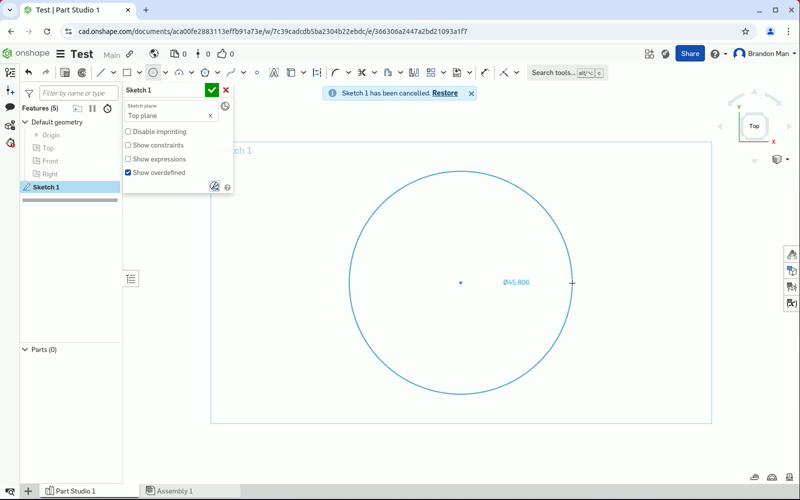
key(esc)
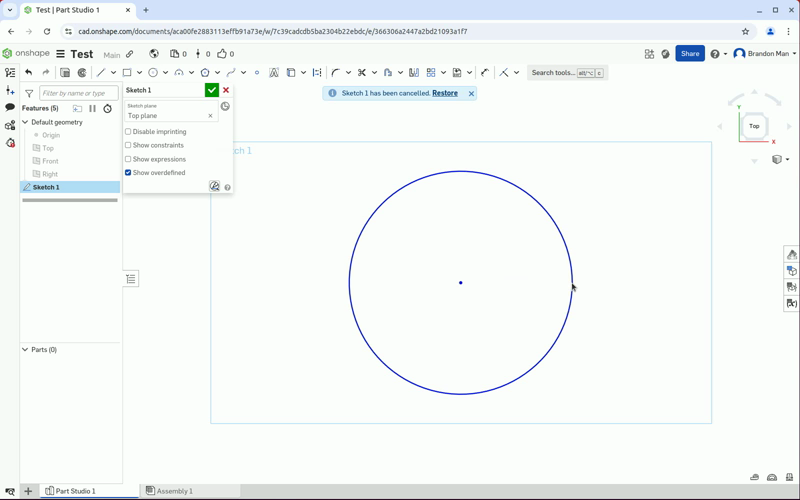
key(c)
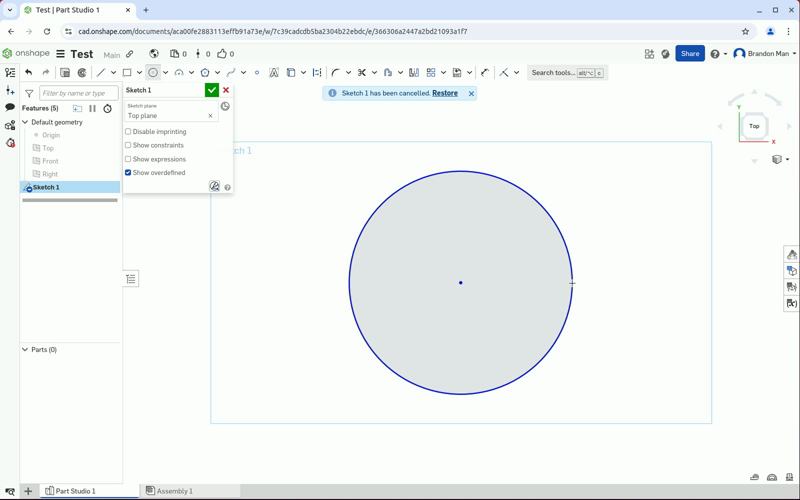
key_down(shift)
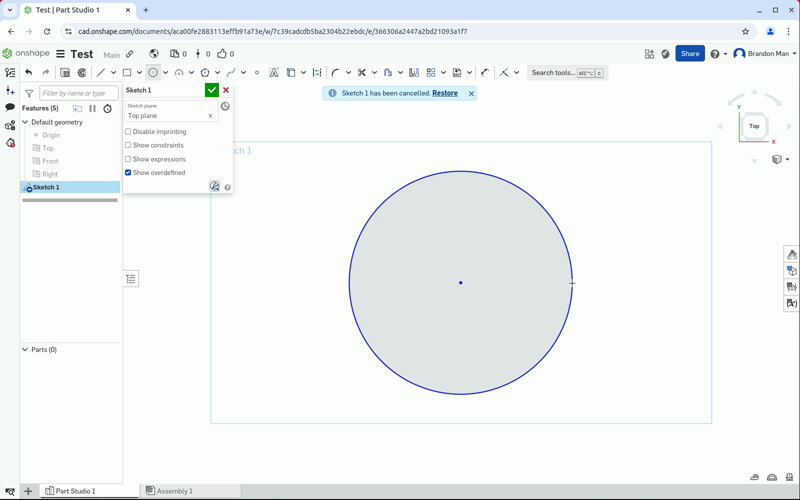
mouse_move(460, 282)
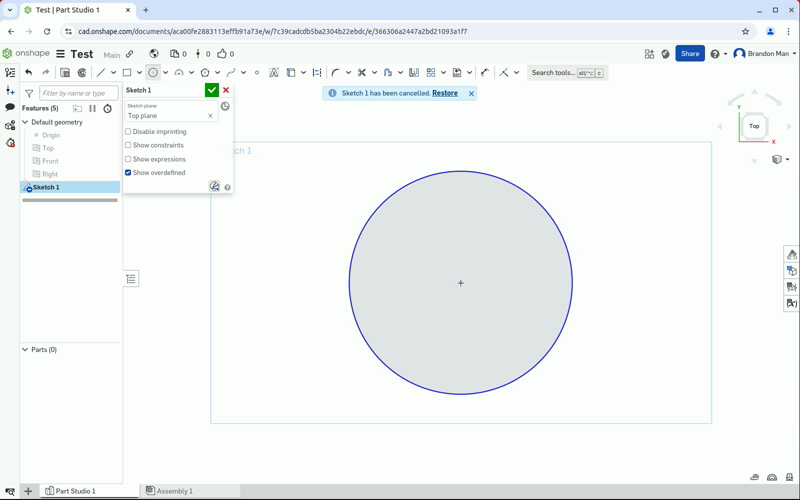
click(460, 282)
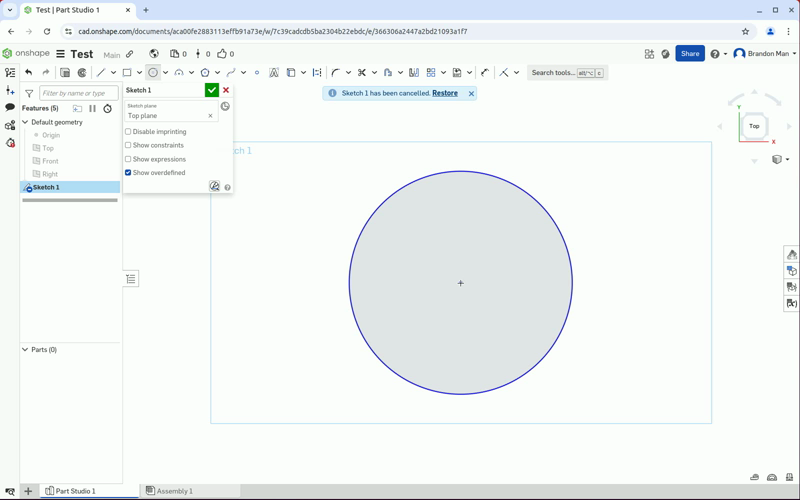
key_up(shift)
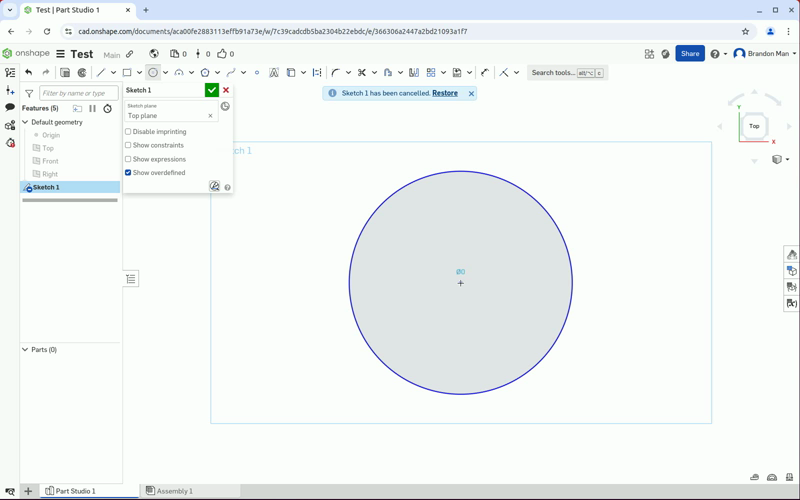
mouse_move(544, 282)
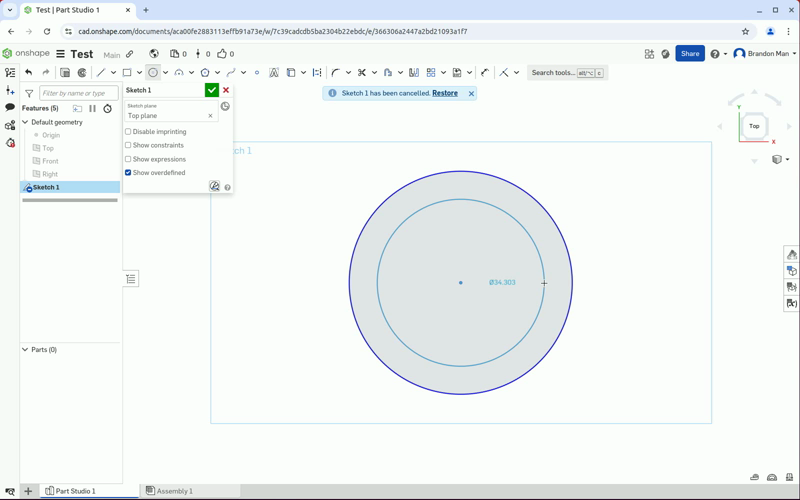
click(544, 282)
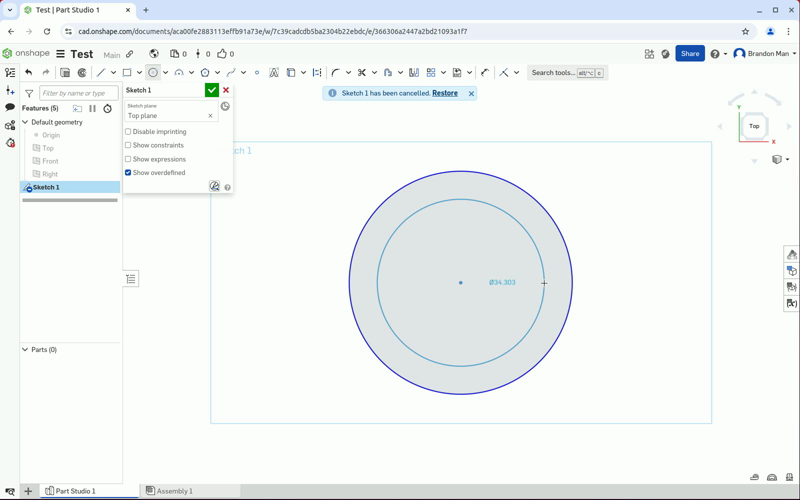
key(esc)
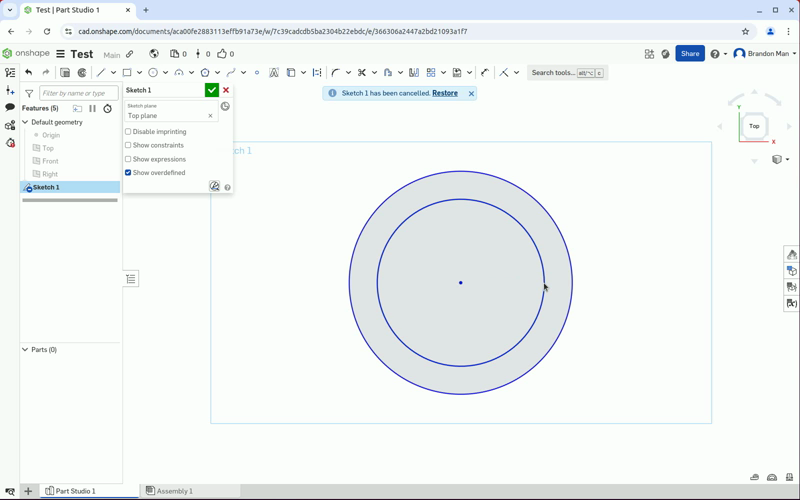
mouse_move(554, 265)
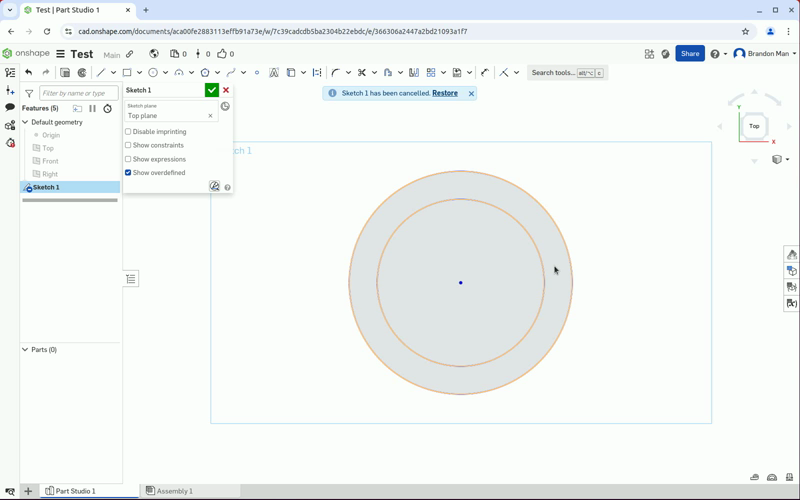
click(554, 265)
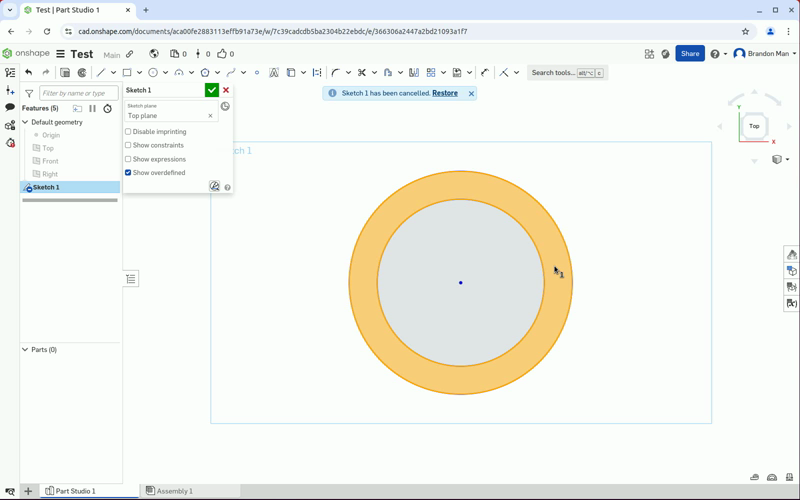
mouse_move(73, 352)
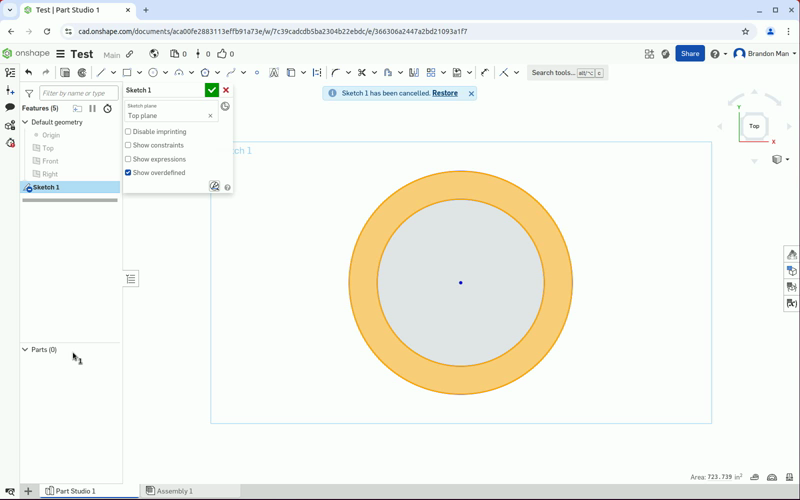
key(shift+y)
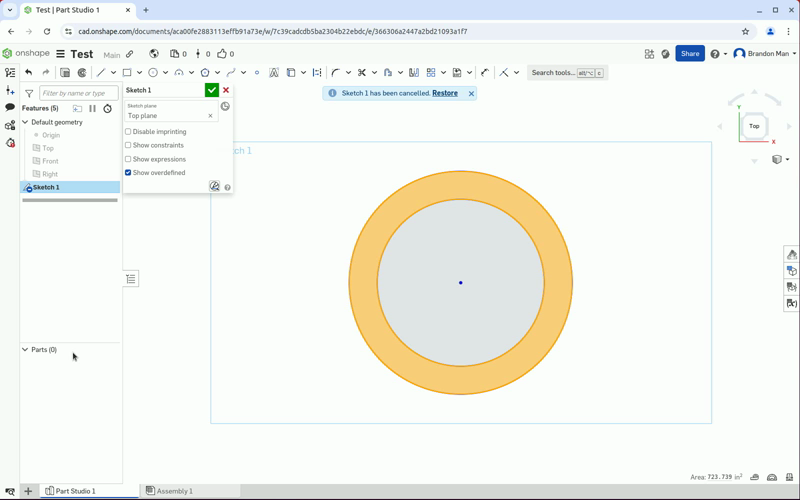
key(shift+e)
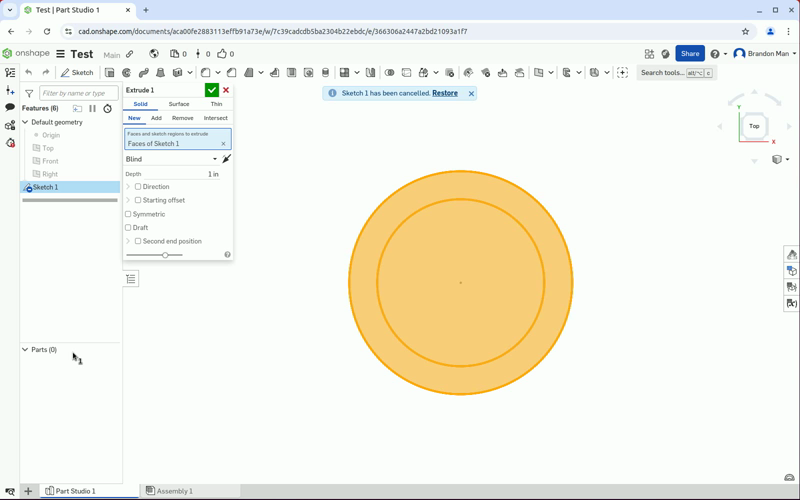
mouse_move(143, 106)
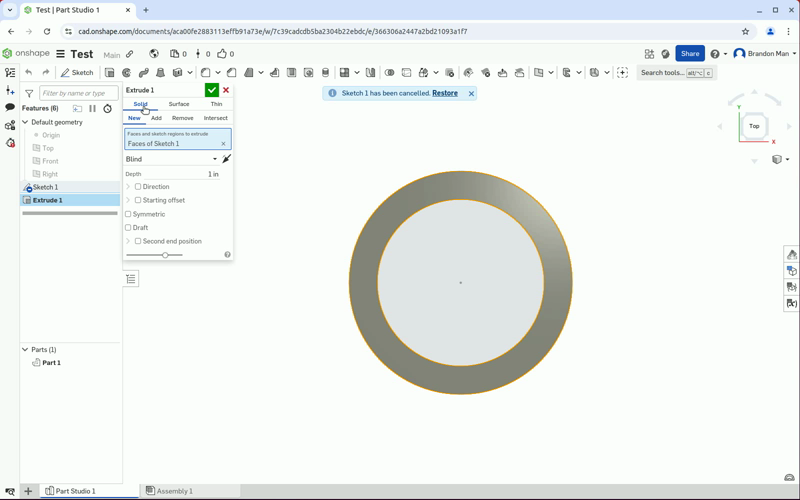
click(143, 106)
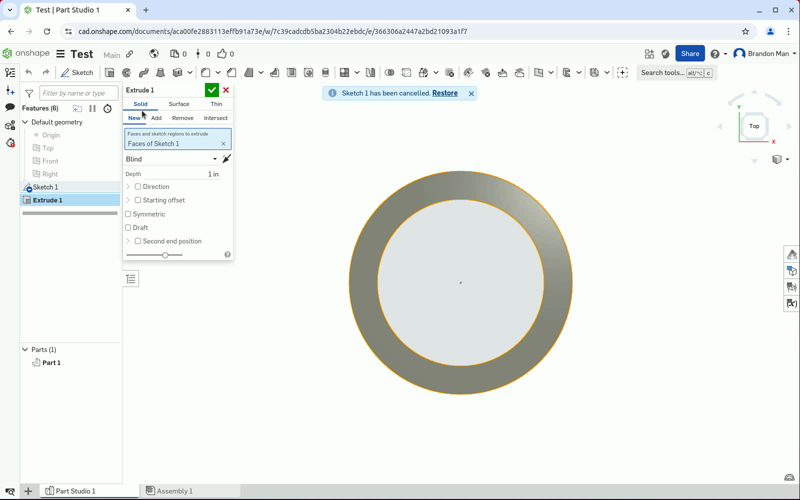
mouse_move(137, 120)
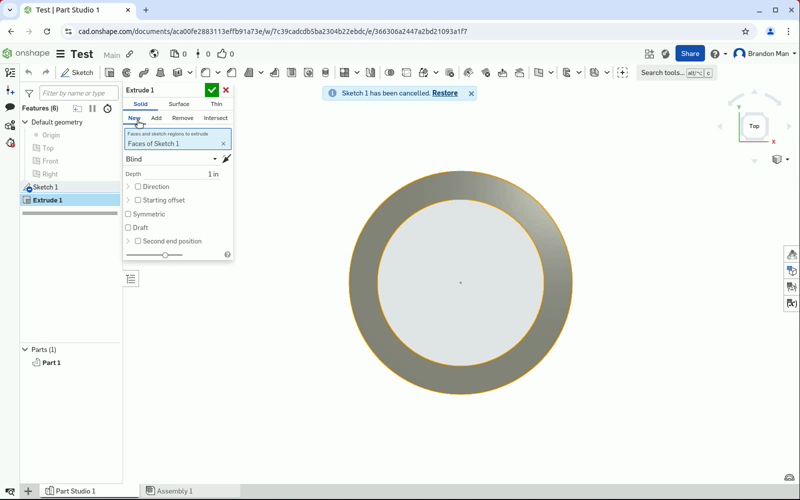
click(137, 120)
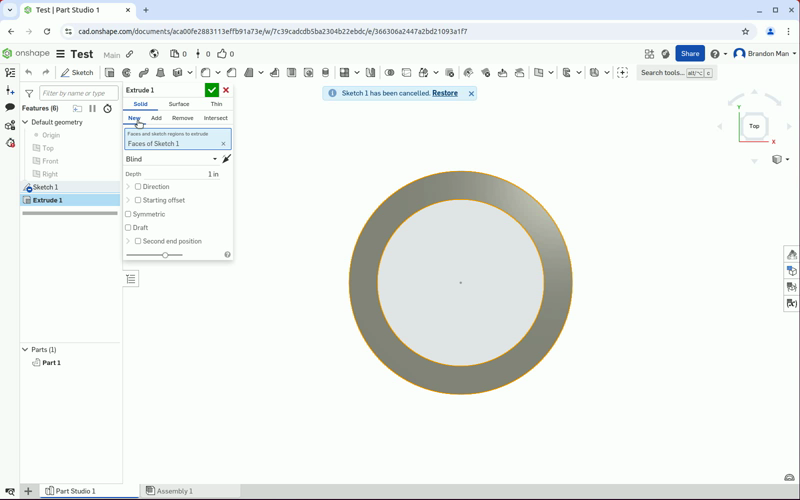
key(tab, 4)
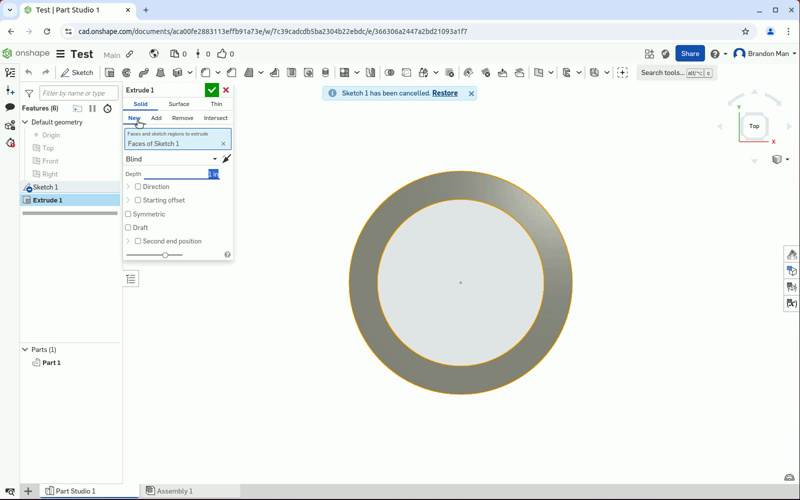
text(8.425)
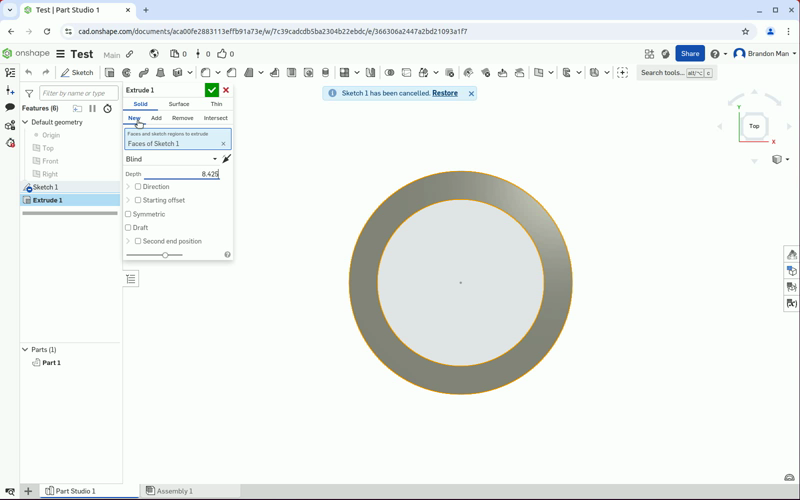
key(enter)
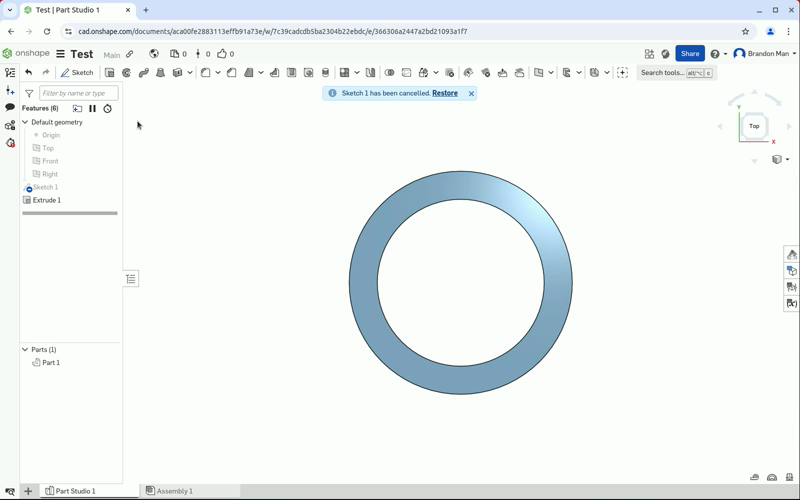
key(shift+h)
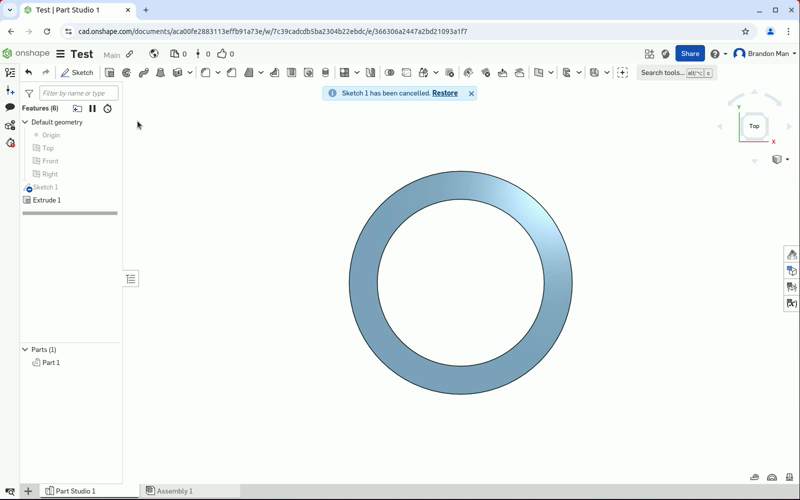
key(shift+h)
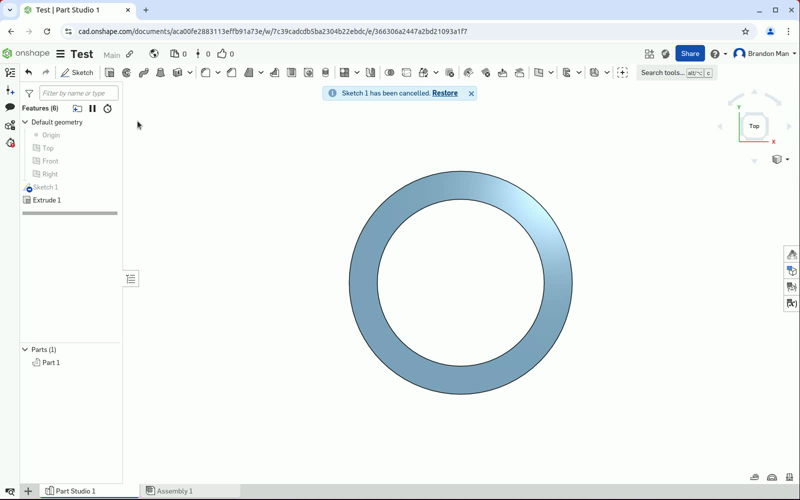
mouse_move(73, 189)
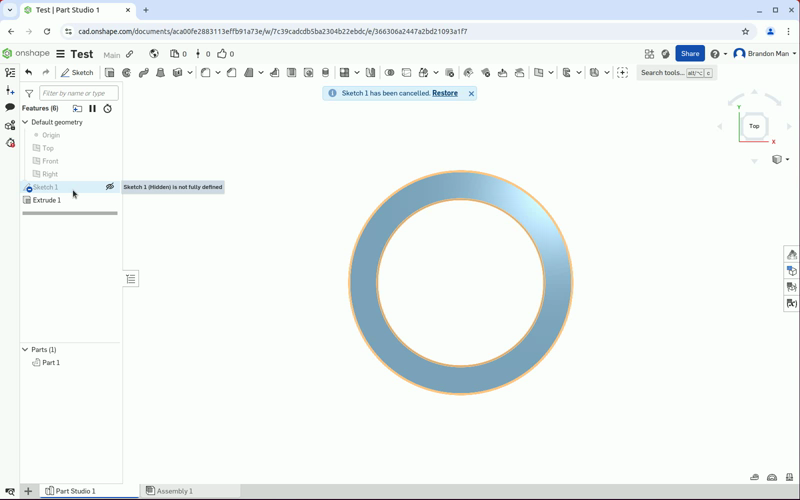
click(73, 189)
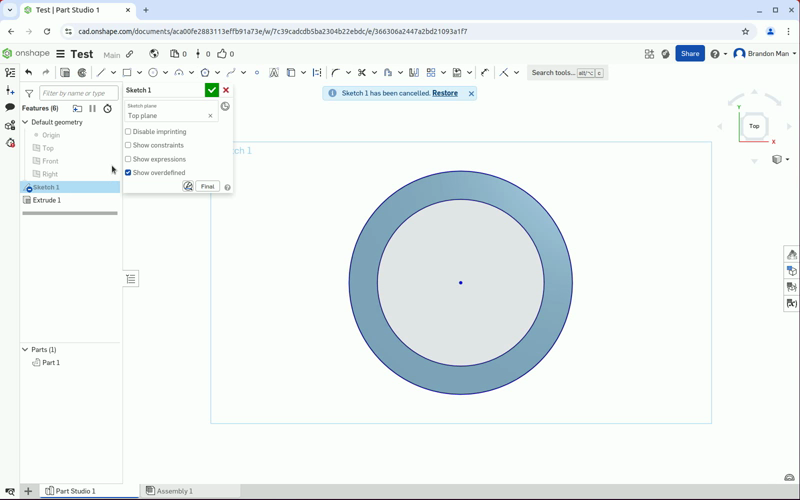
mouse_move(229, 92)
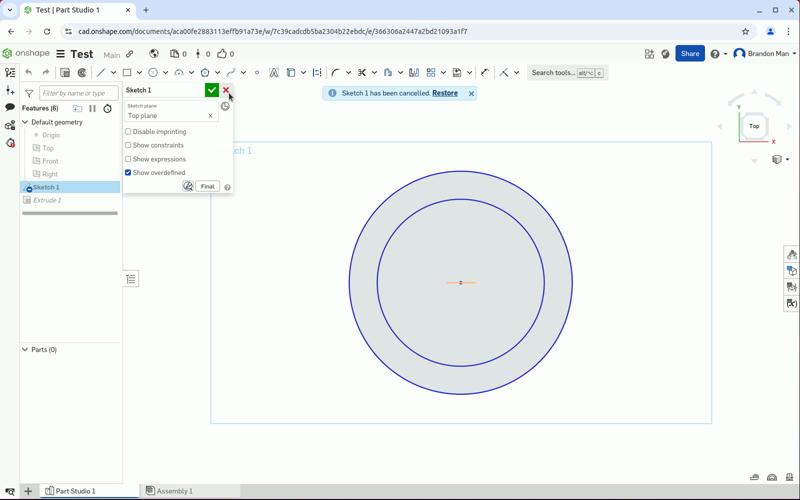
click(229, 92)
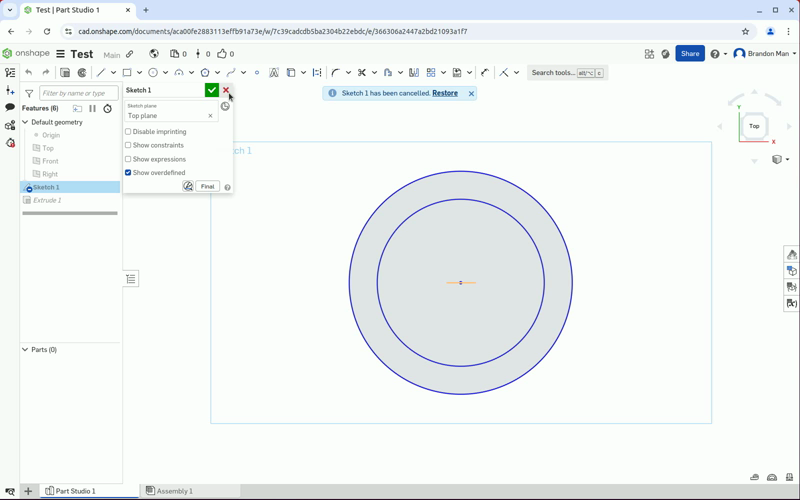
key(shift+s)
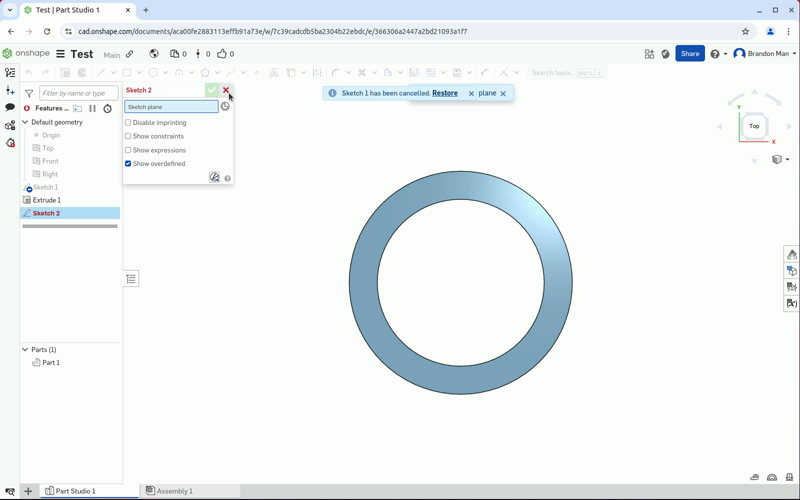
mouse_move(73, 150)
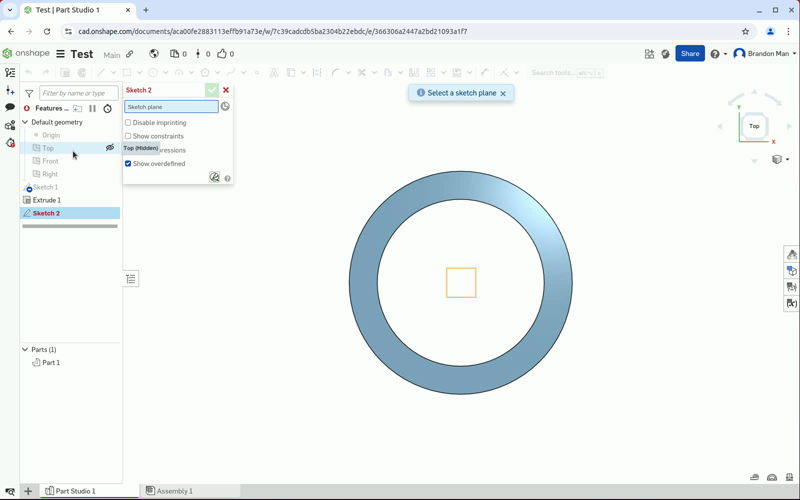
click(73, 150)
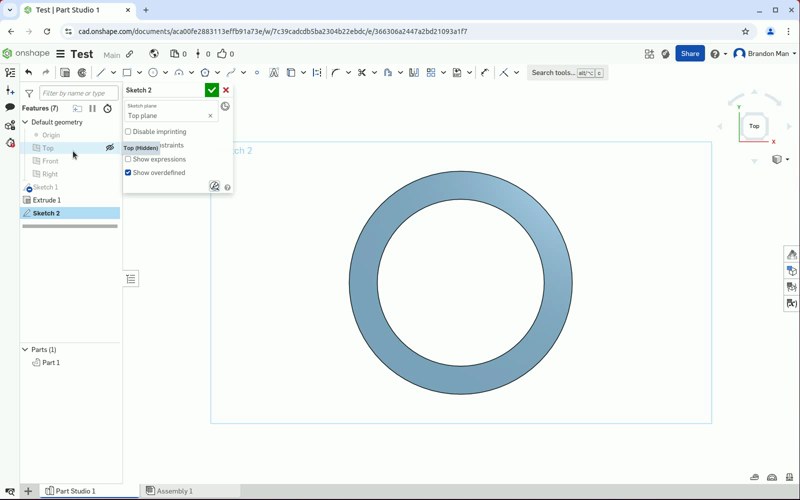
mouse_move(73, 352)
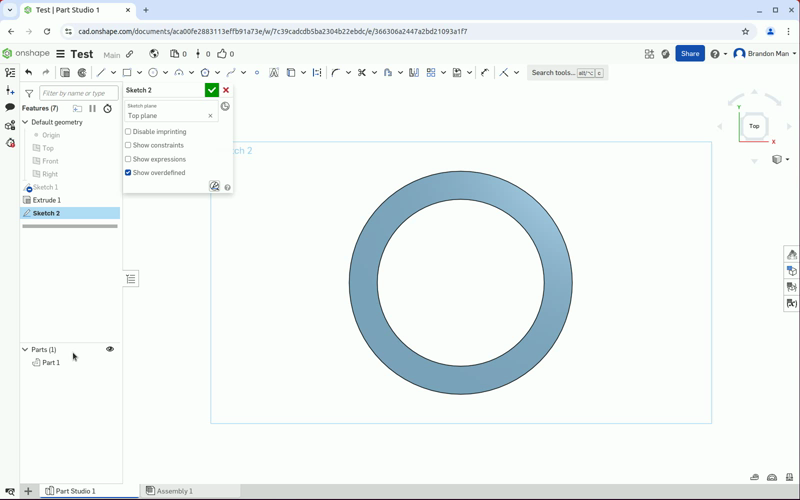
key(y)
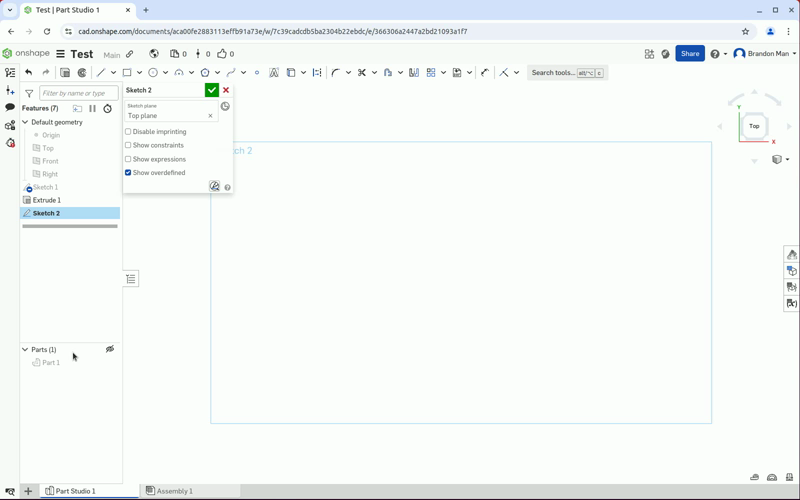
key(c)
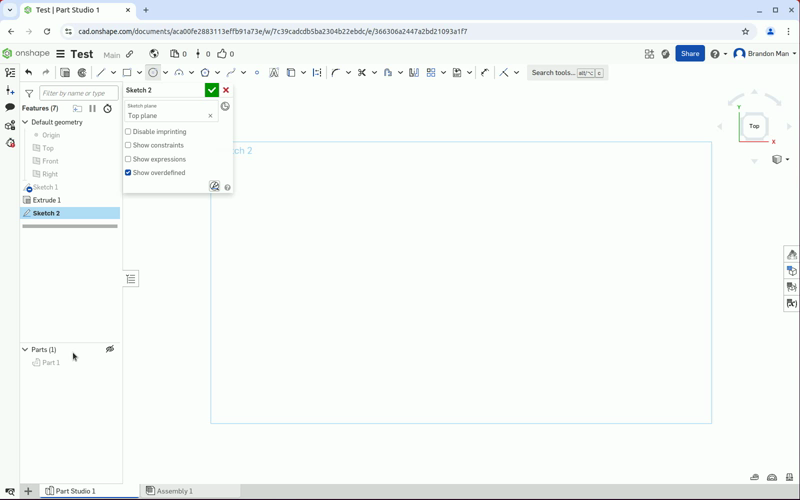
key_down(shift)
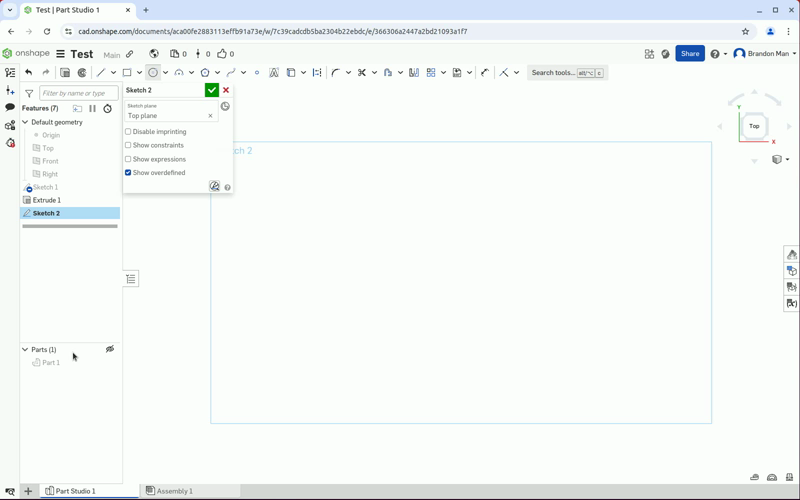
mouse_move(461, 282)
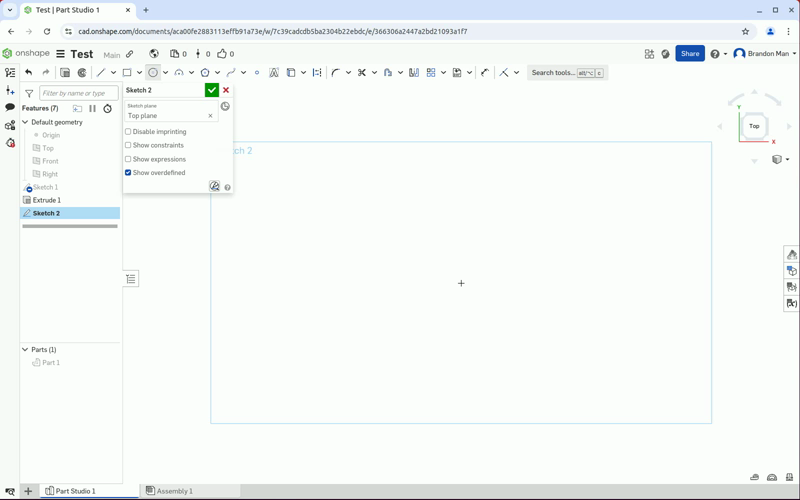
click(461, 282)
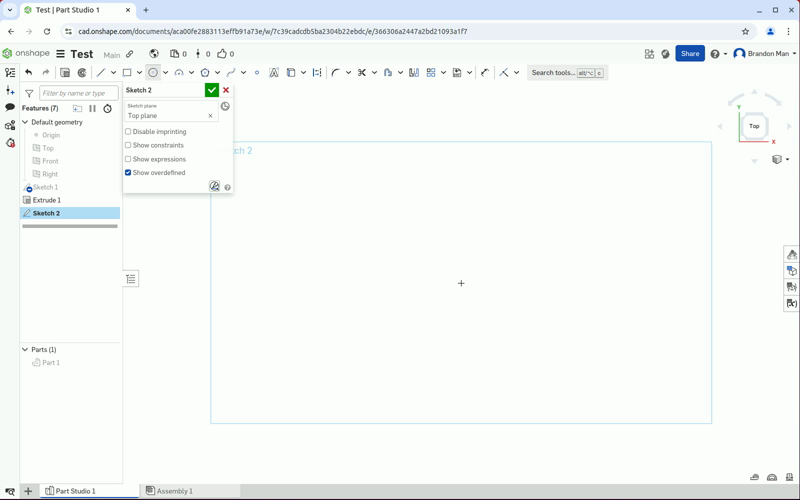
key_up(shift)
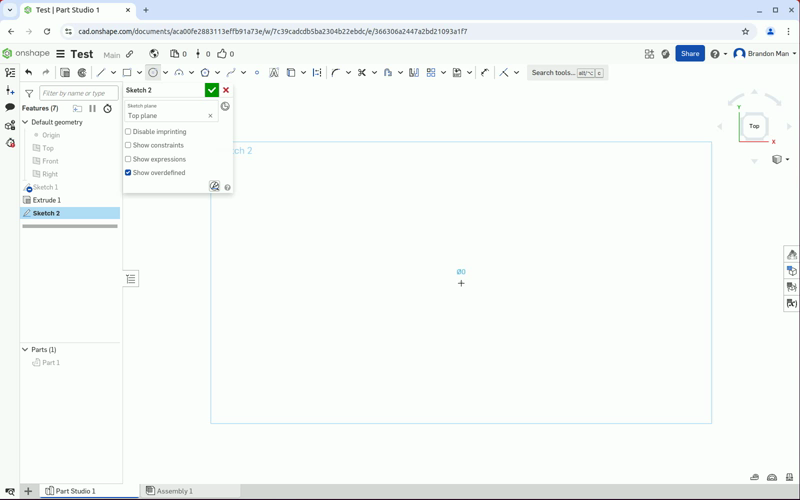
mouse_move(574, 282)
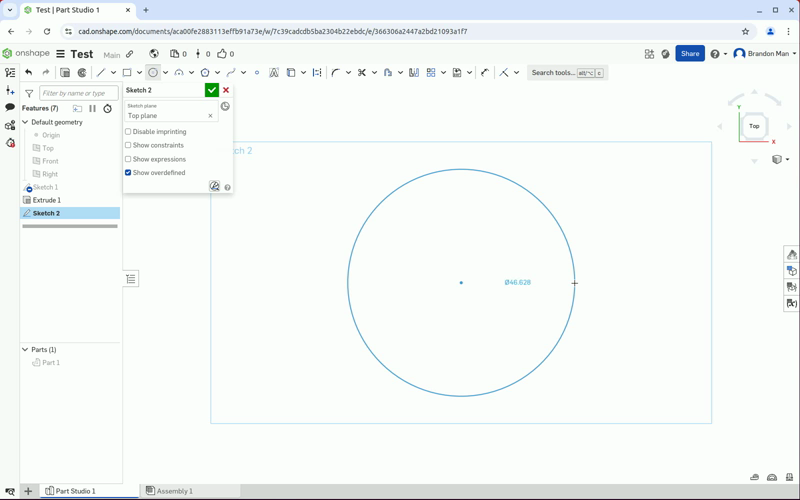
click(574, 282)
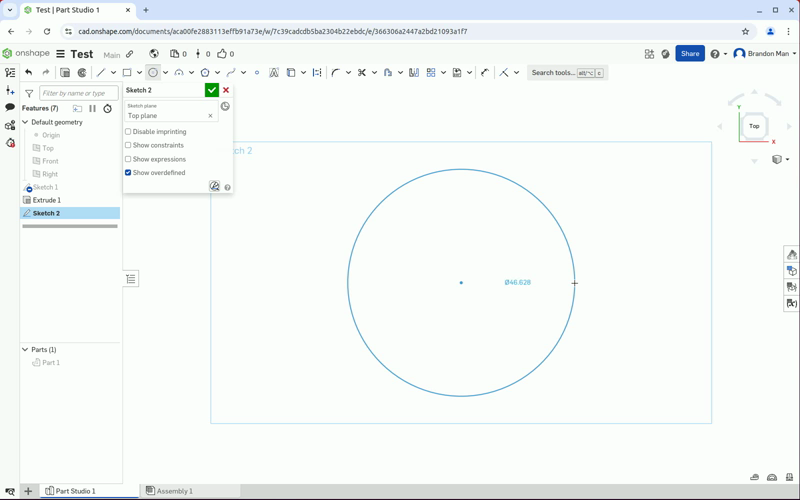
key(esc)
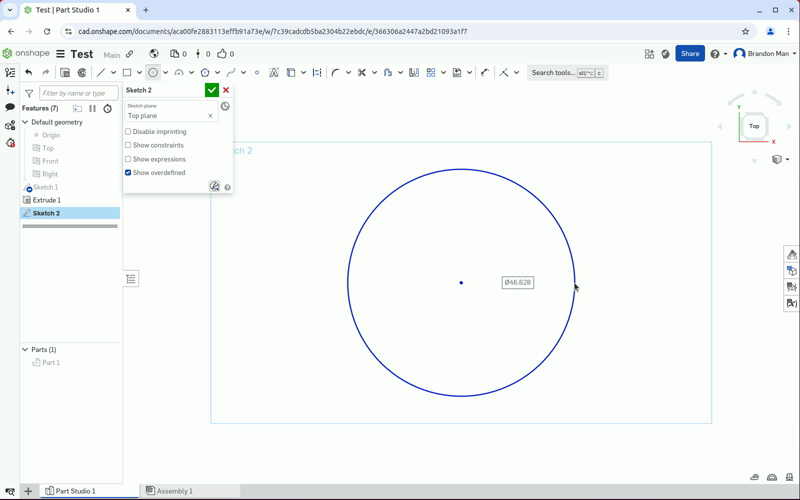
key(c)
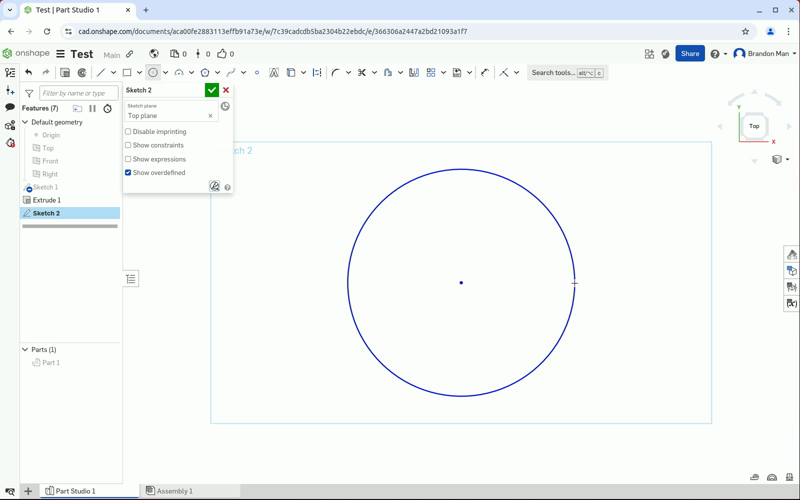
key_down(shift)
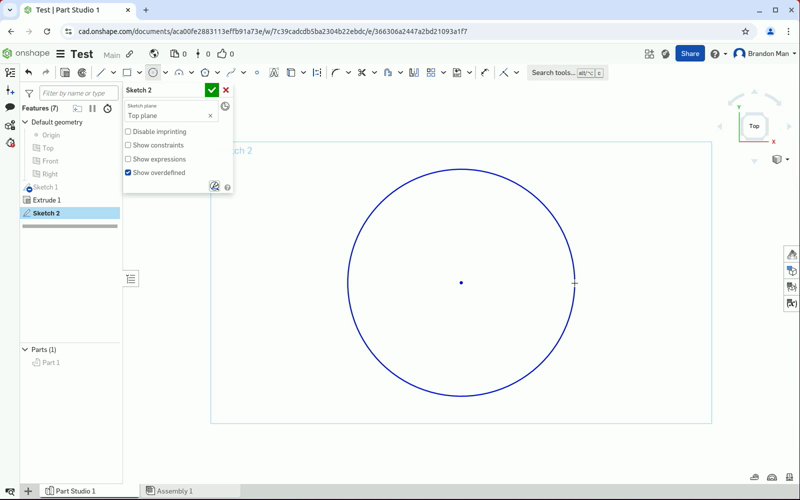
mouse_move(461, 282)
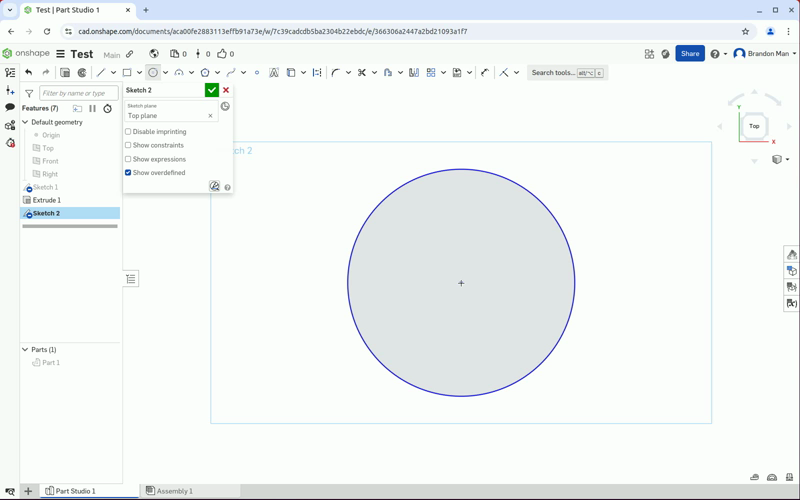
click(461, 282)
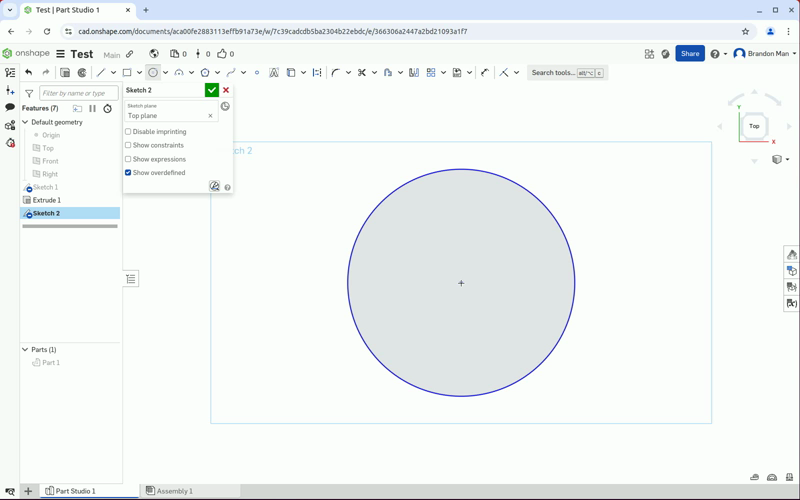
key_up(shift)
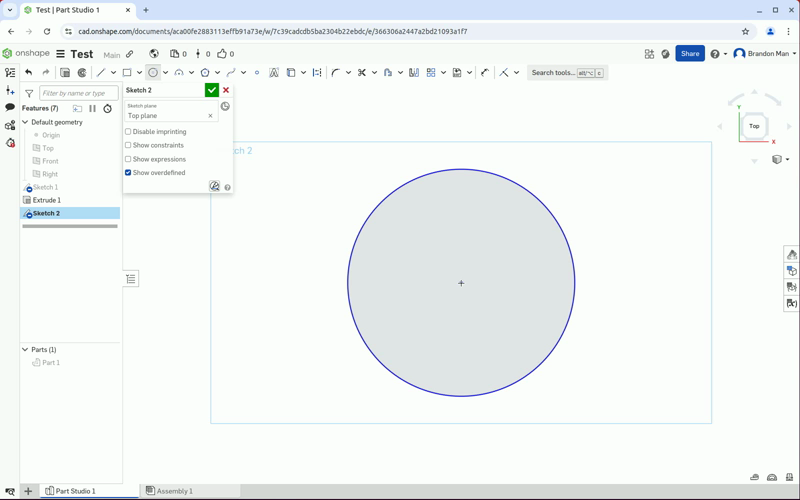
mouse_move(572, 282)
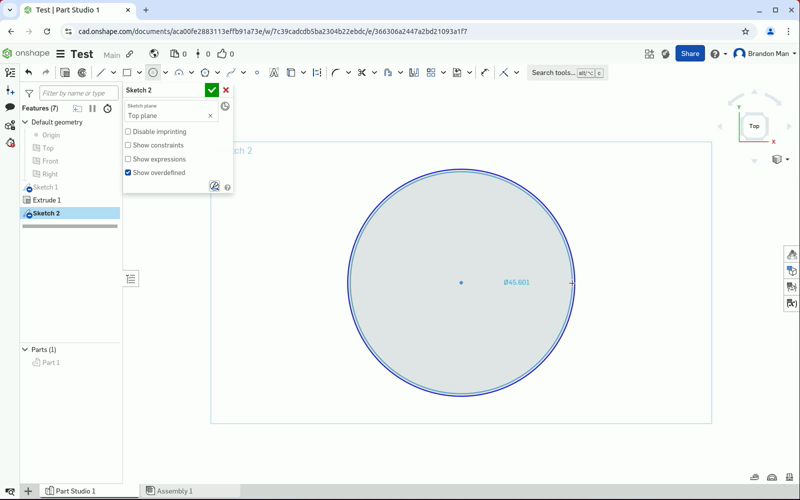
scroll(6)
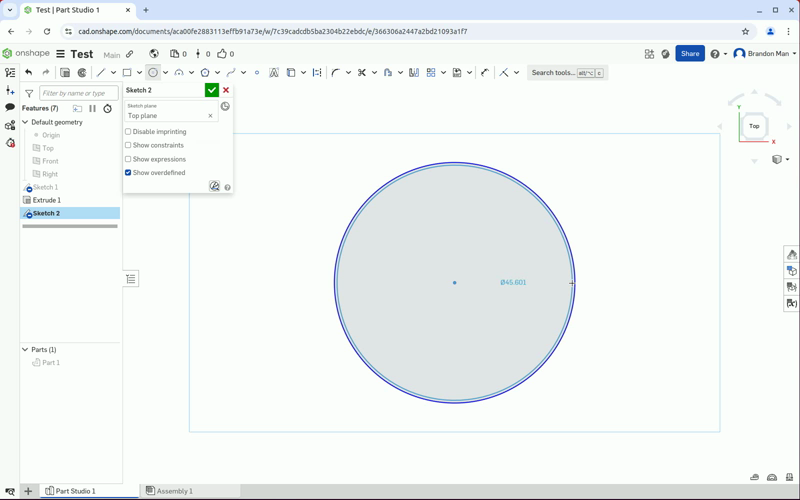
scroll(6)
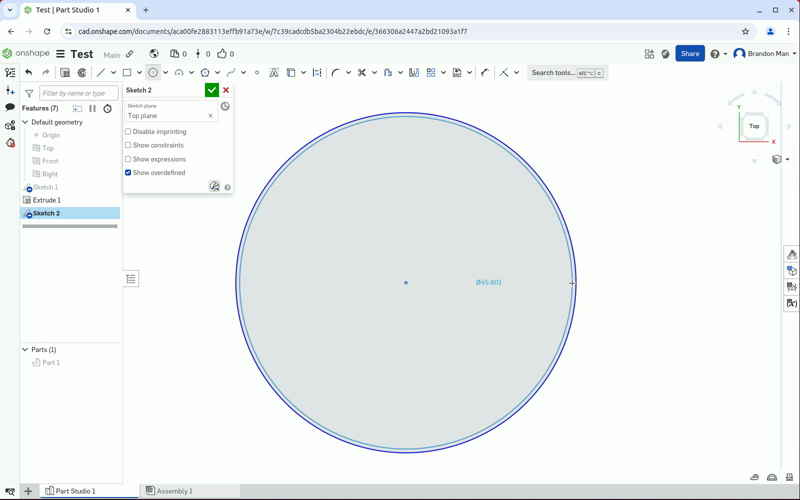
scroll(6)
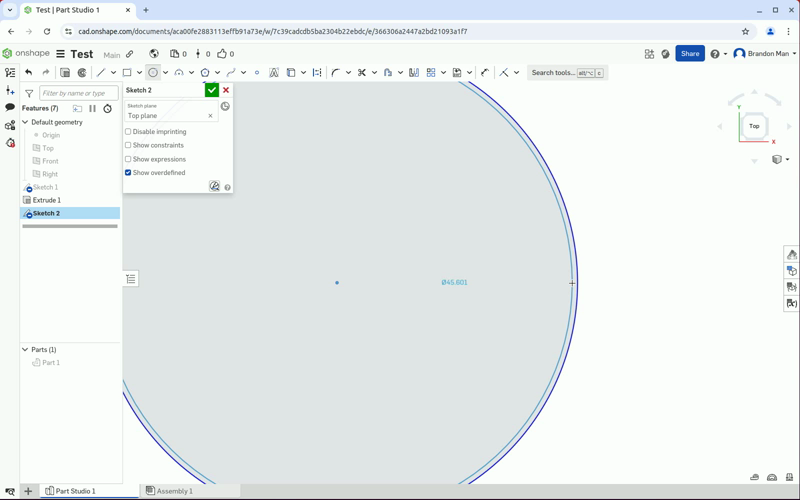
scroll(6)
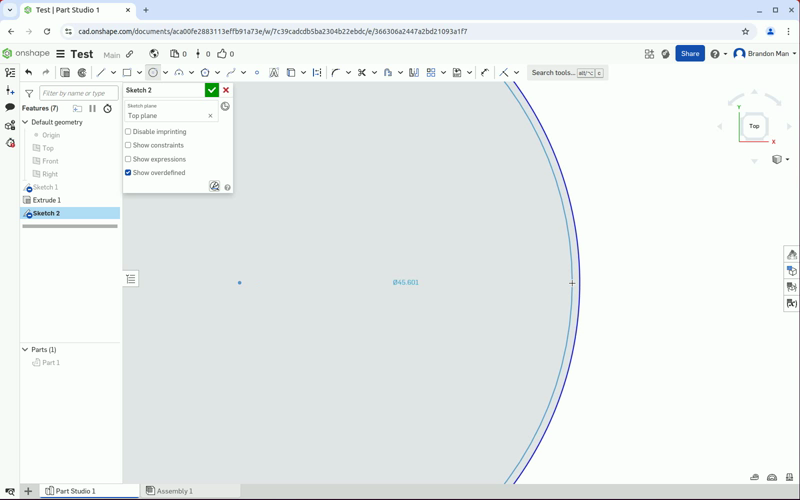
scroll(6)
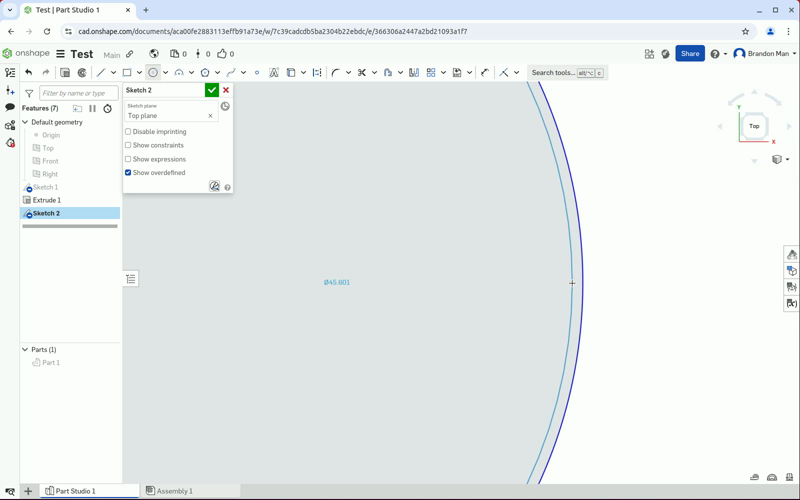
scroll(6)
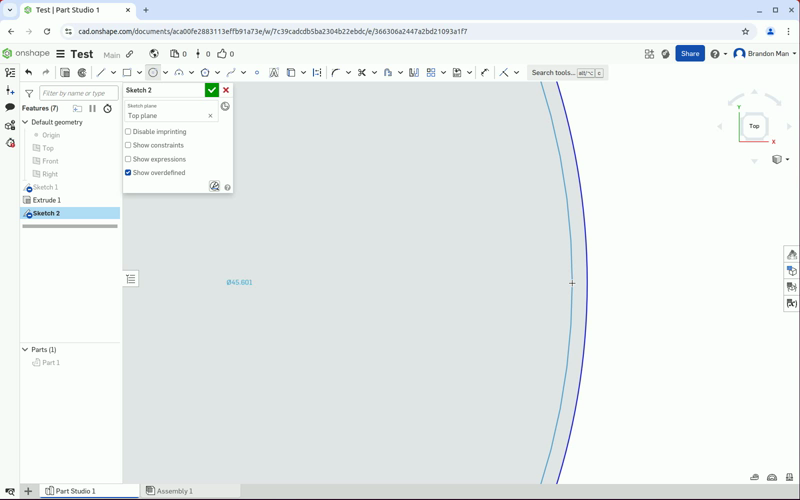
scroll(6)
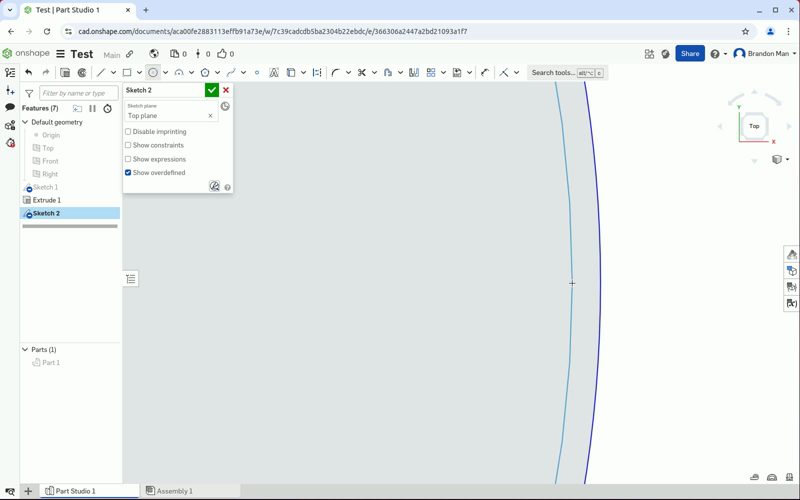
click(572, 282)
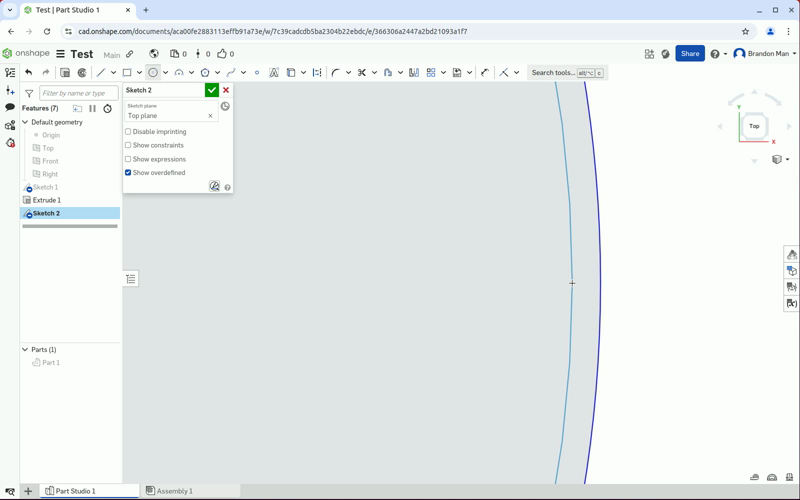
scroll(-6)
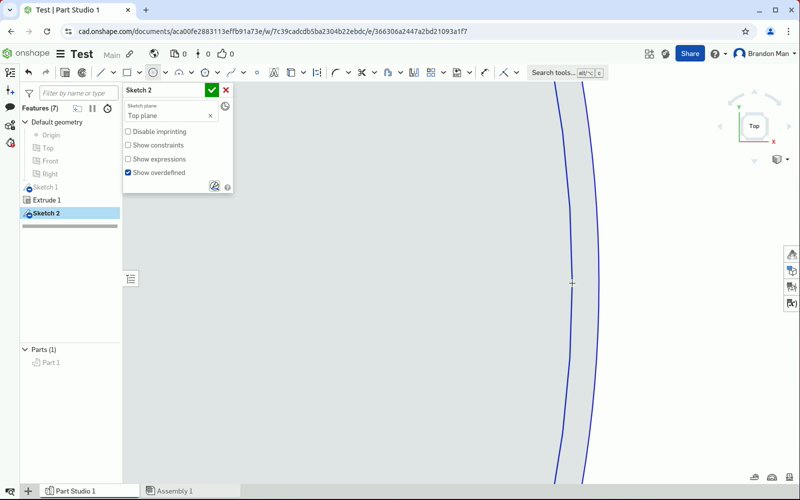
scroll(-6)
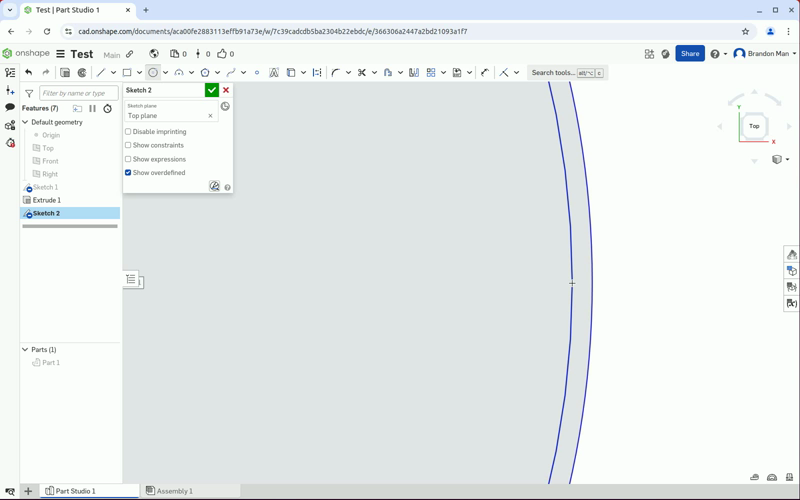
scroll(-6)
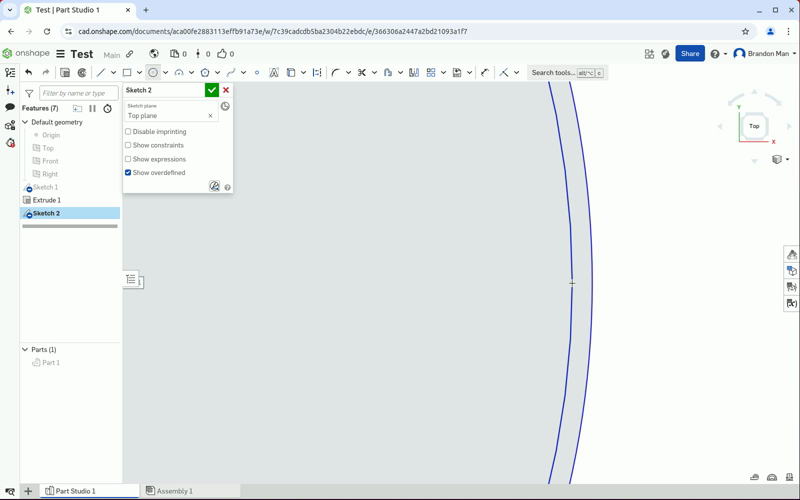
scroll(-6)
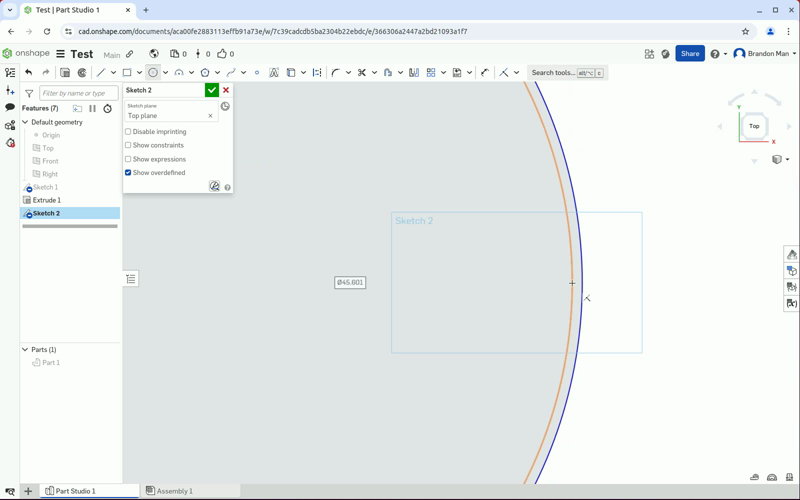
scroll(-6)
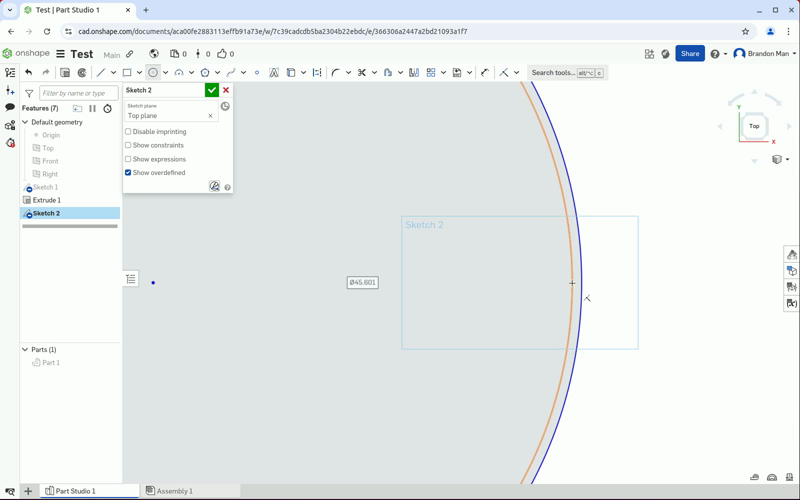
scroll(-6)
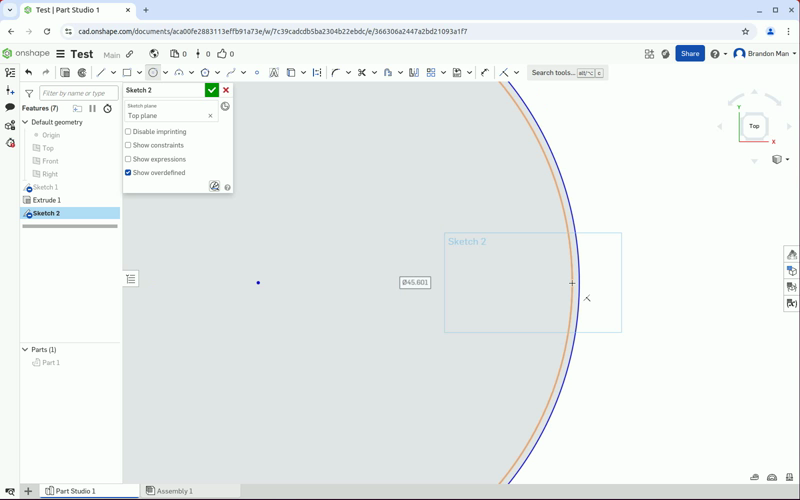
scroll(-6)
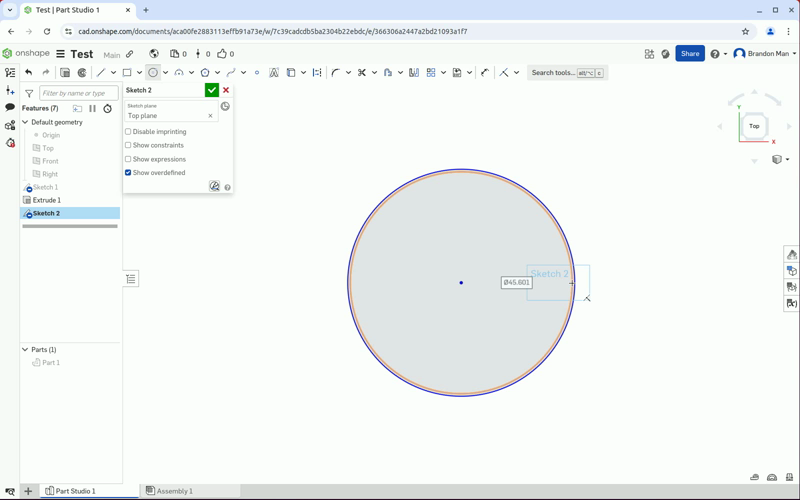
key(esc)
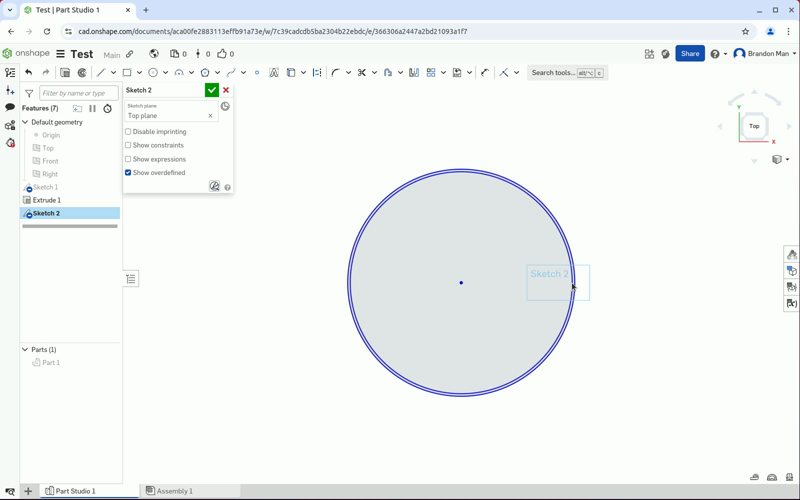
mouse_move(372, 350)
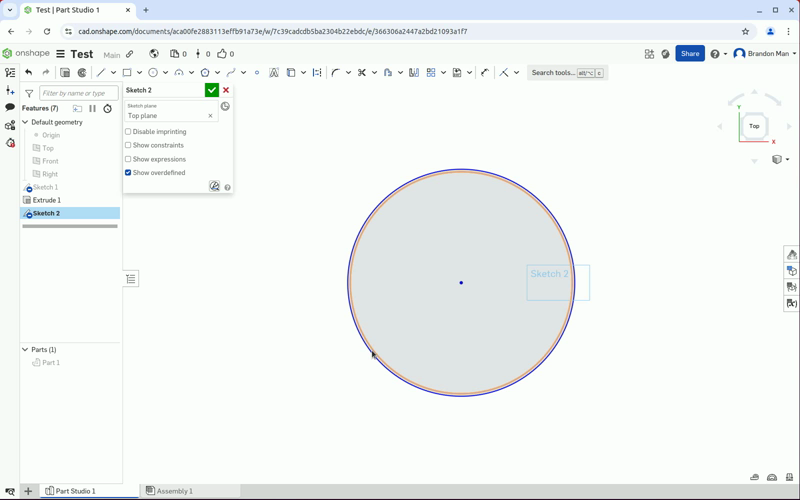
scroll(6)
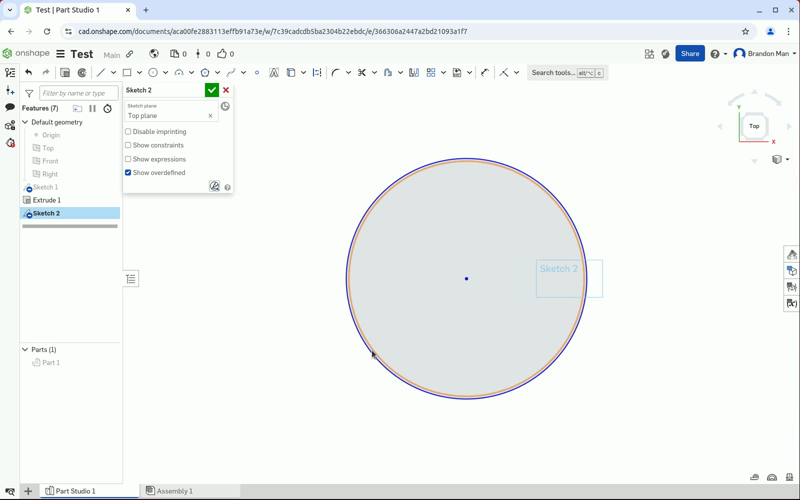
scroll(6)
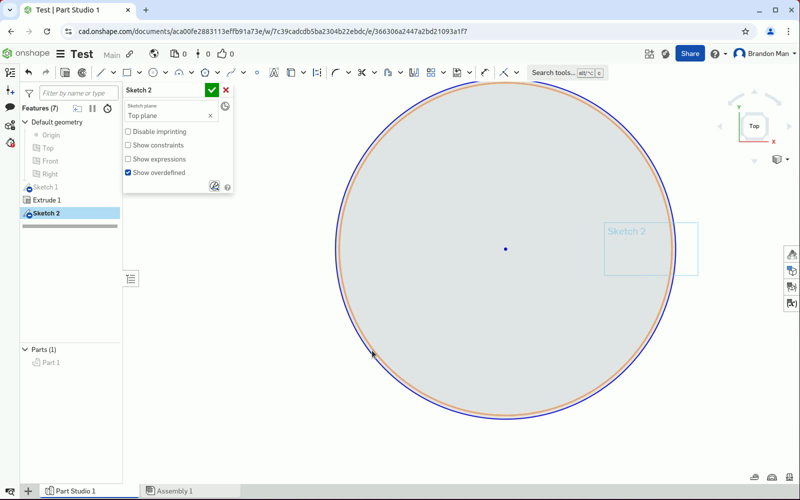
scroll(6)
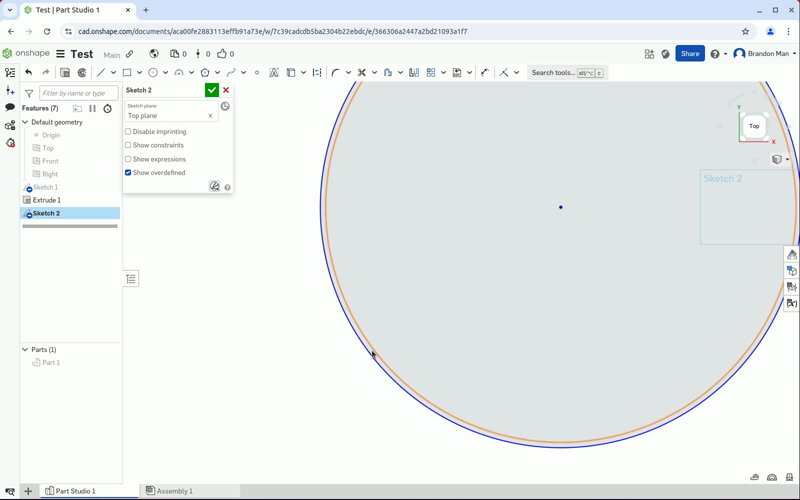
scroll(6)
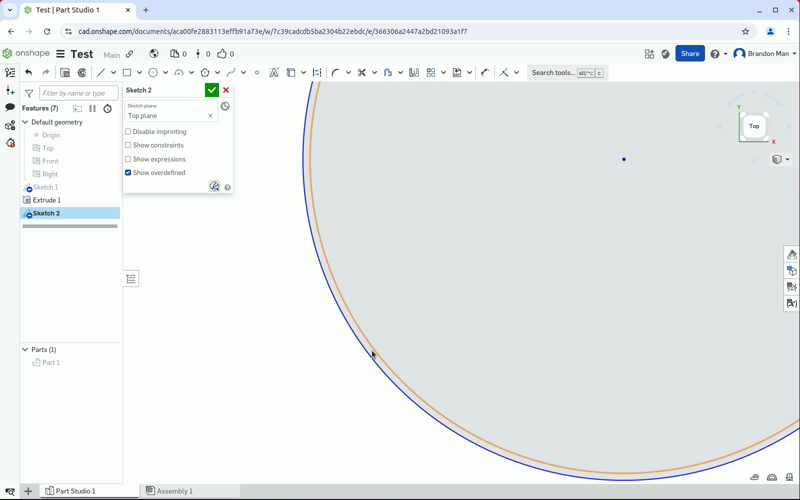
scroll(6)
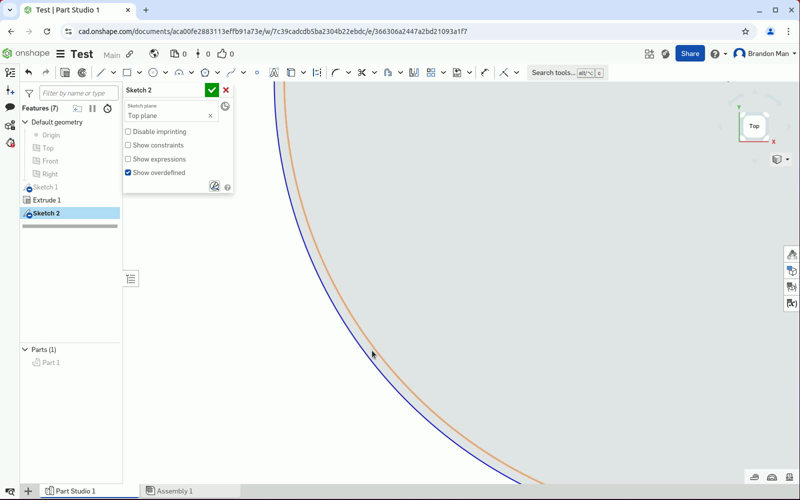
scroll(6)
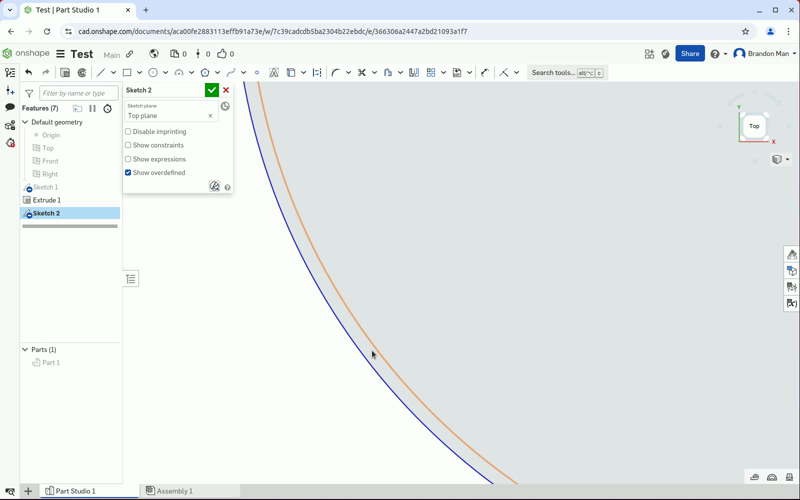
scroll(6)
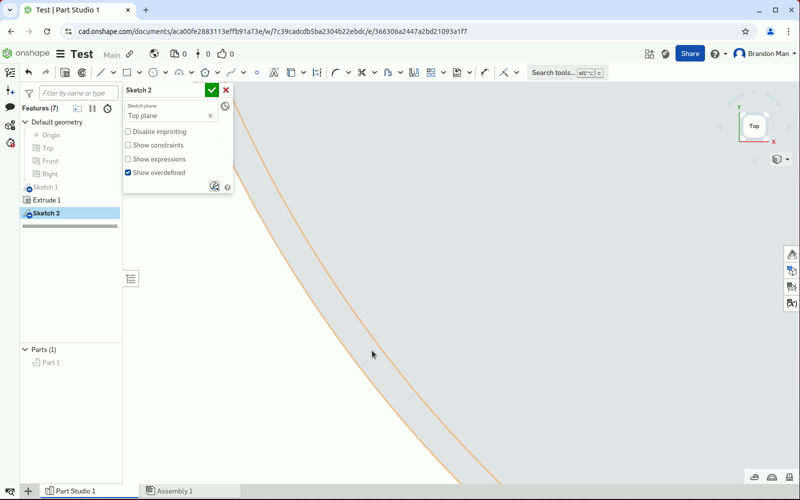
click(372, 350)
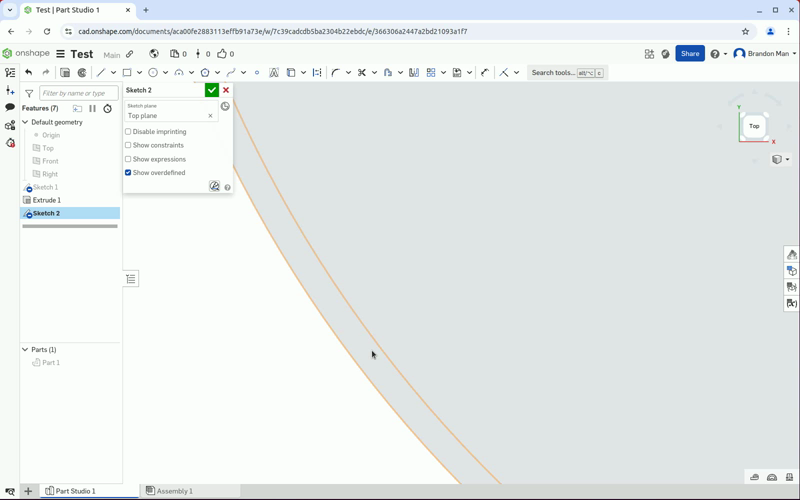
scroll(-6)
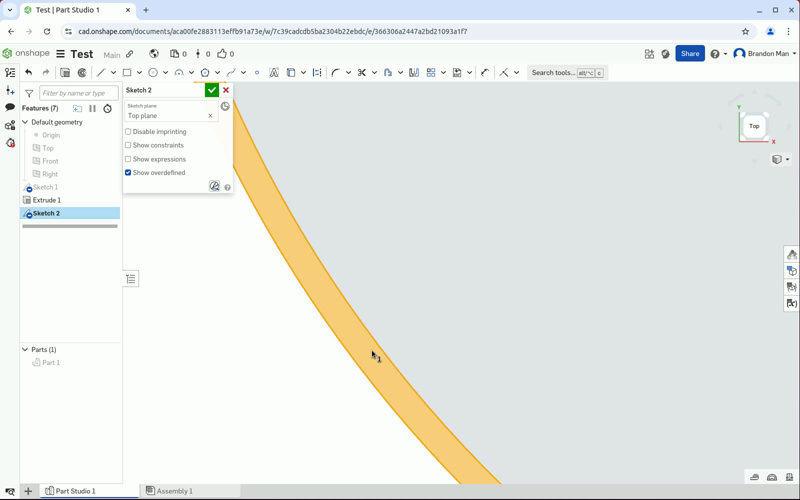
scroll(-6)
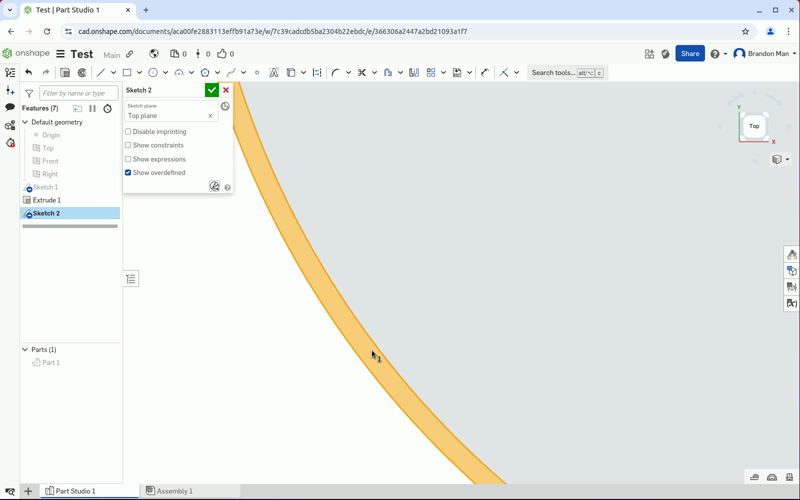
scroll(-6)
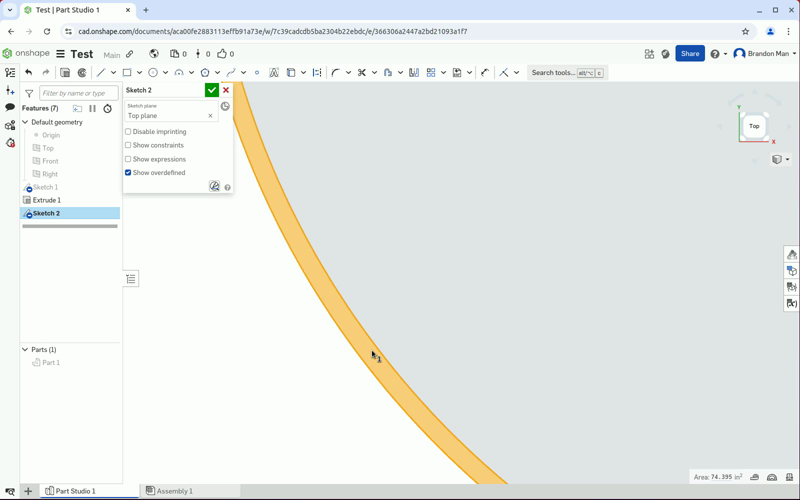
scroll(-6)
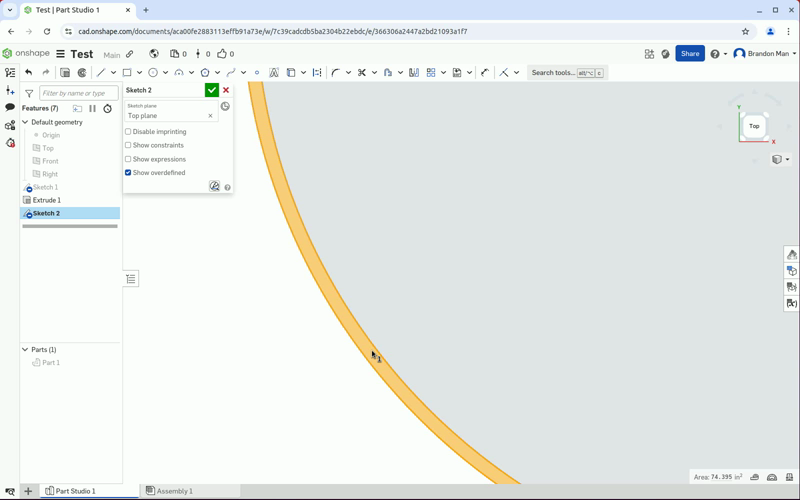
scroll(-6)
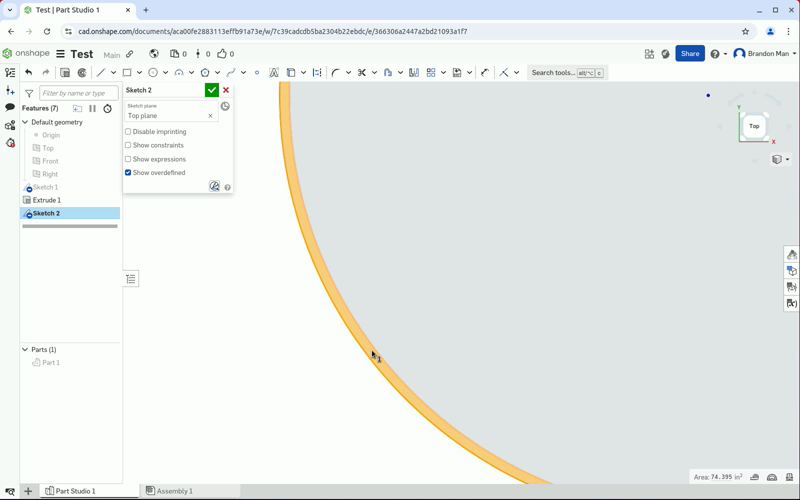
scroll(-6)
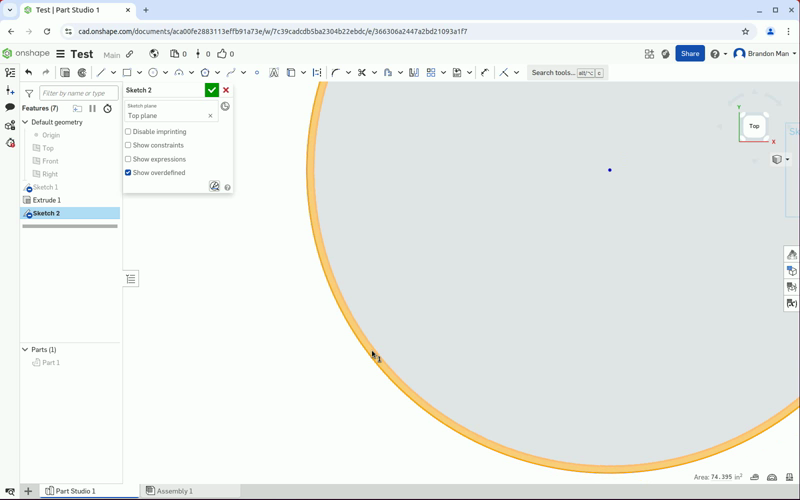
scroll(-6)
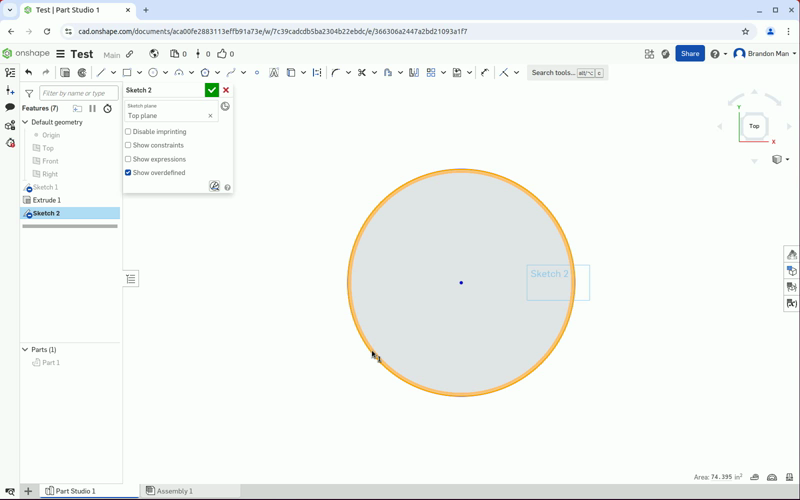
mouse_move(73, 352)
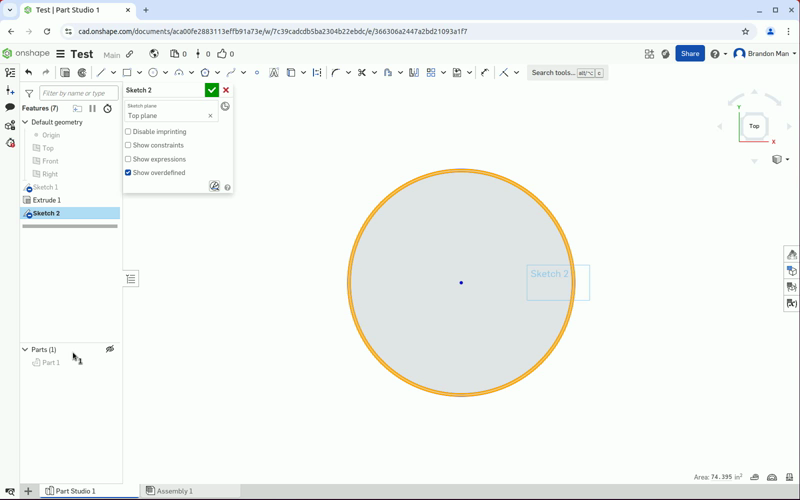
key(shift+y)
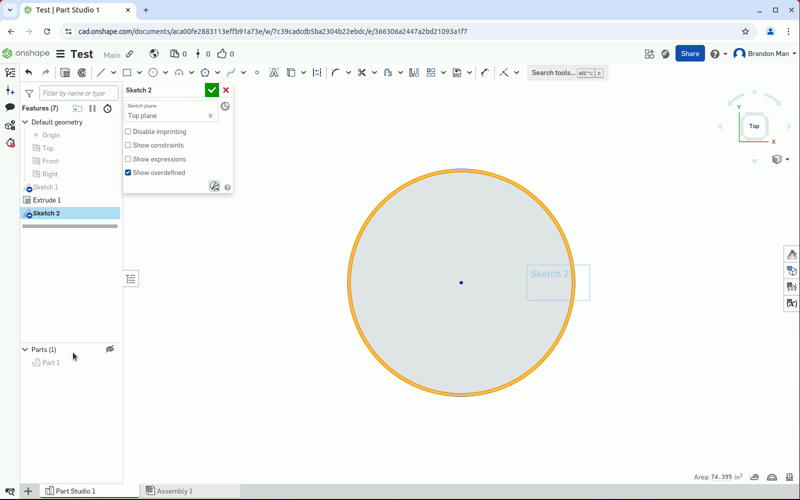
key(shift+e)
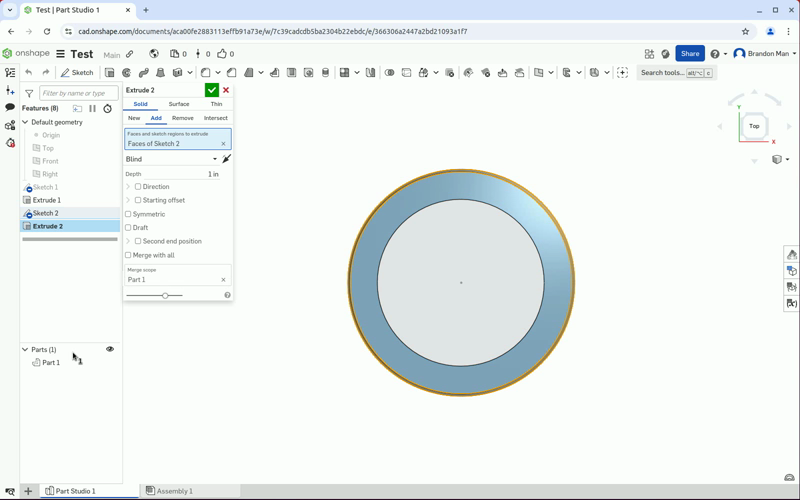
mouse_move(143, 106)
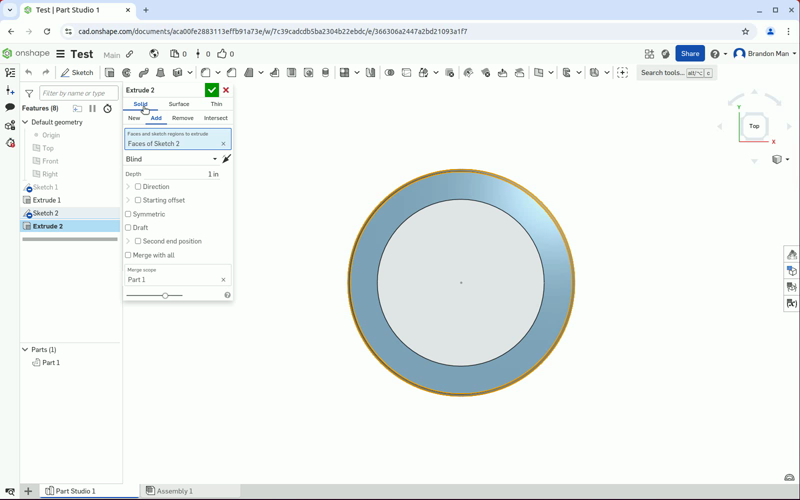
click(143, 106)
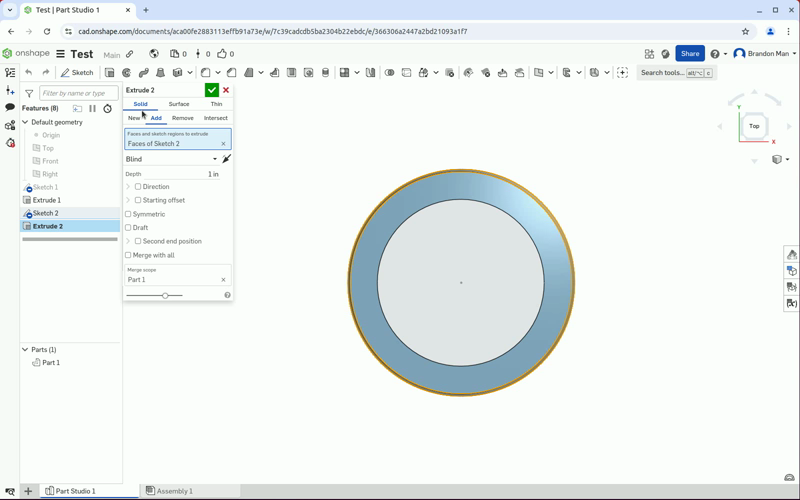
mouse_move(137, 120)
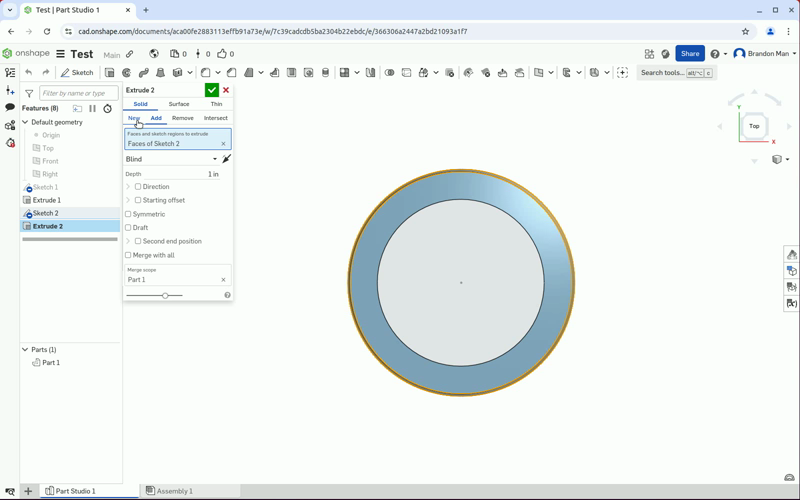
click(137, 120)
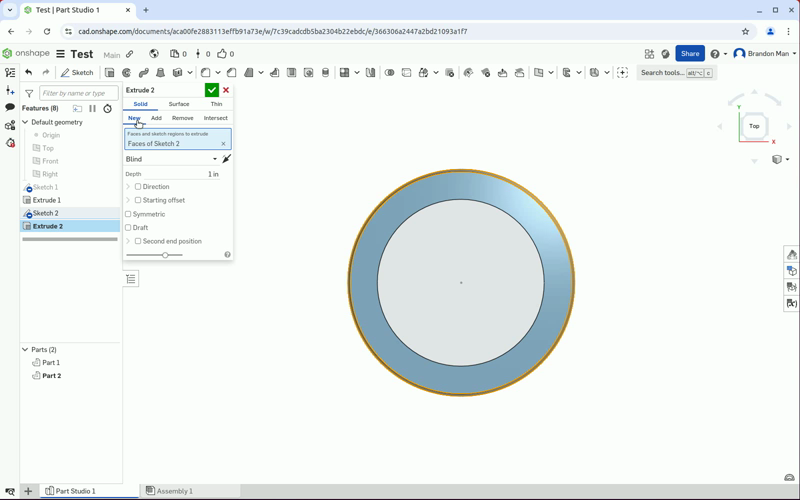
key(tab, 4)
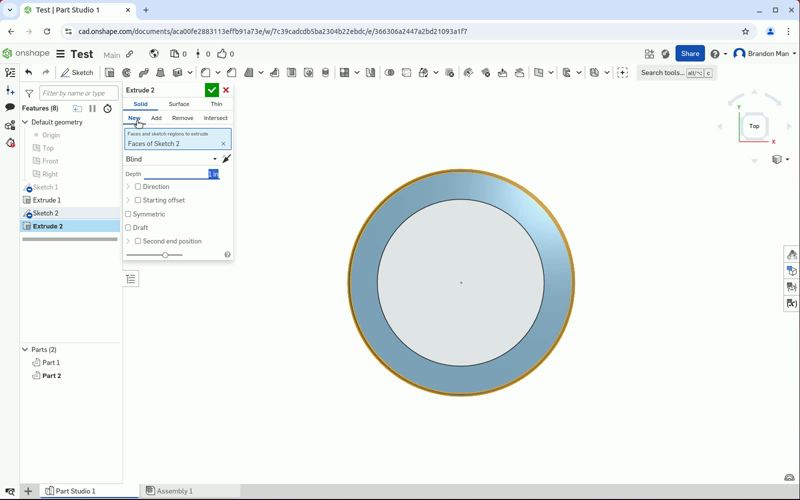
text(5.777)
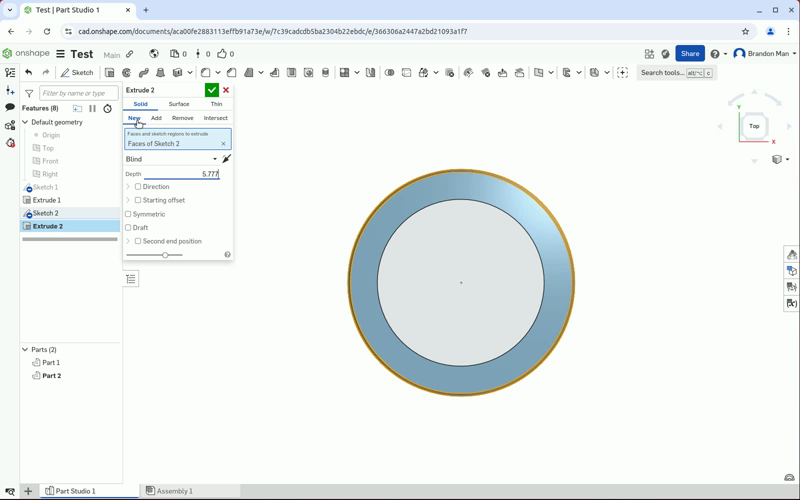
key(enter)
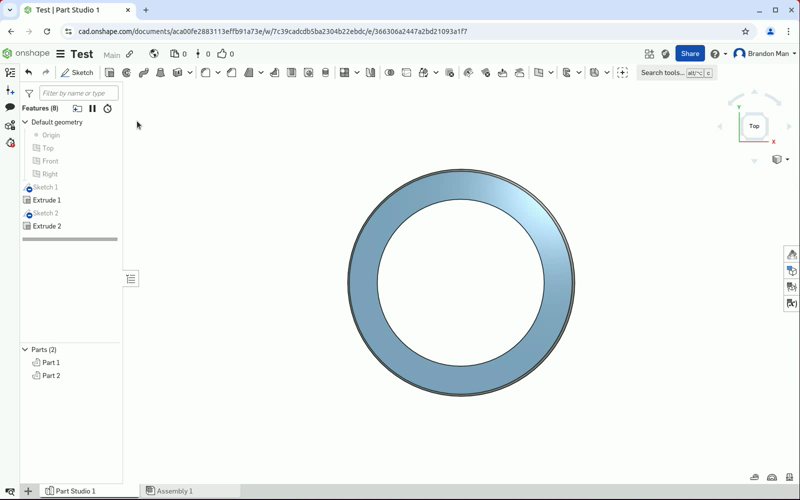
key(shift+h)
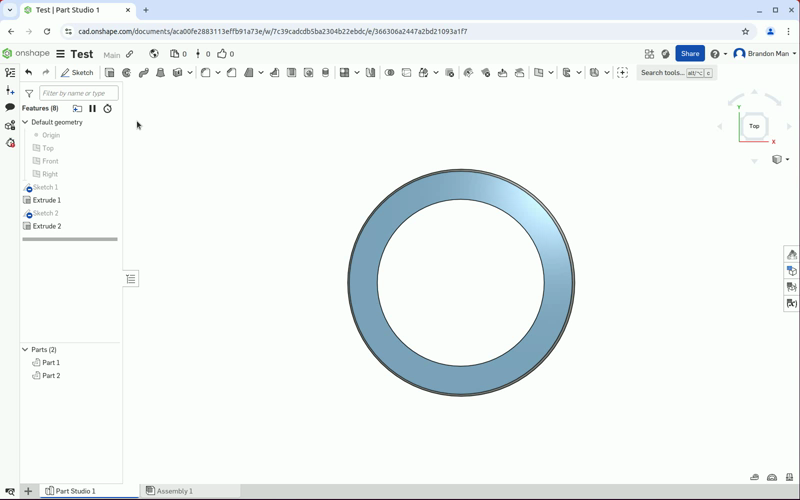
key(shift+h)
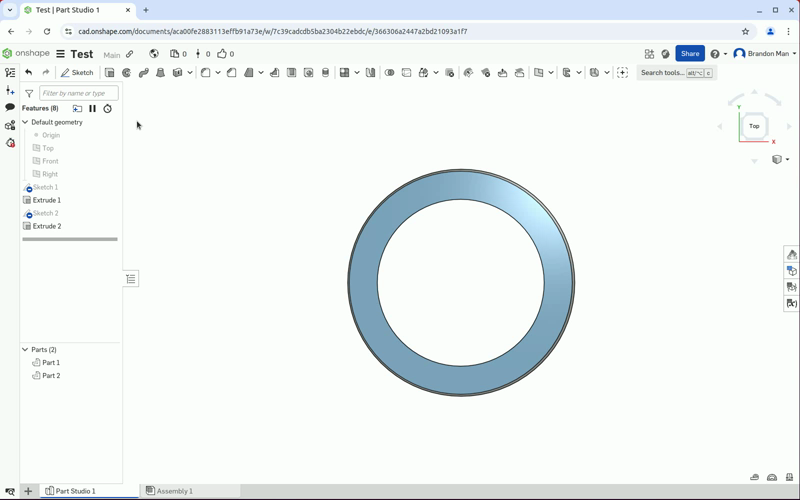
mouse_move(73, 189)
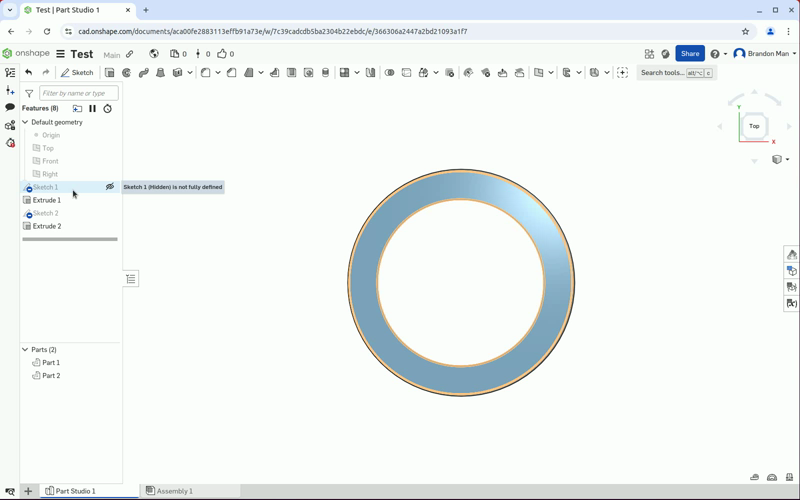
click(73, 189)
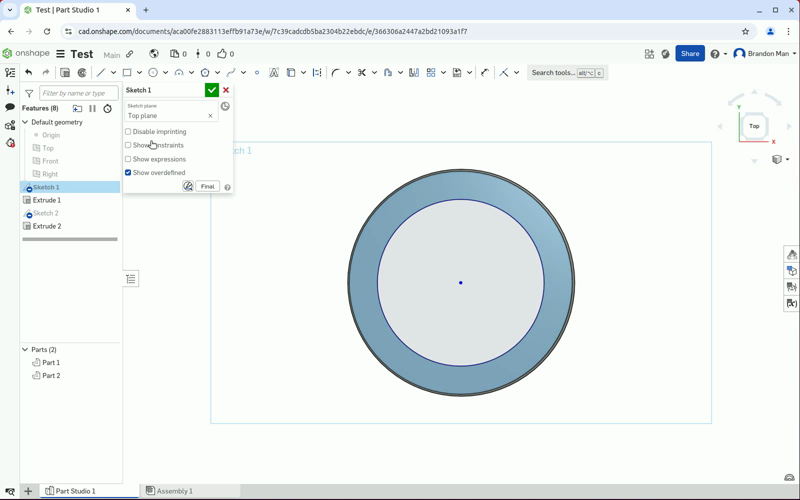
mouse_move(229, 92)
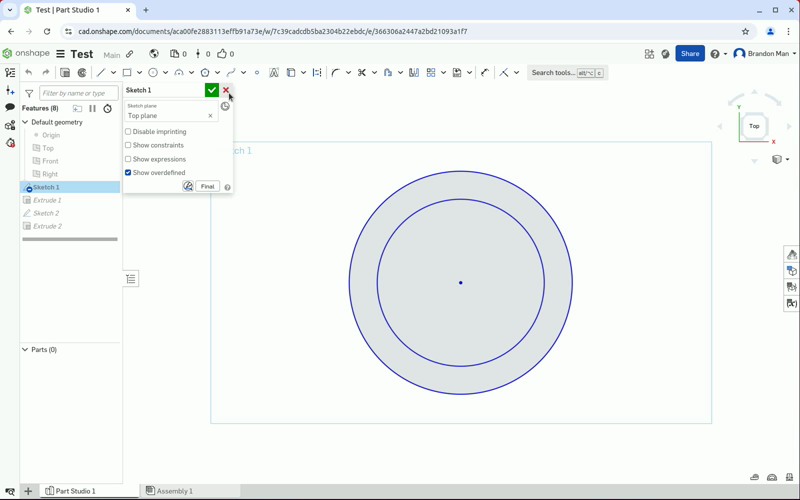
click(229, 92)
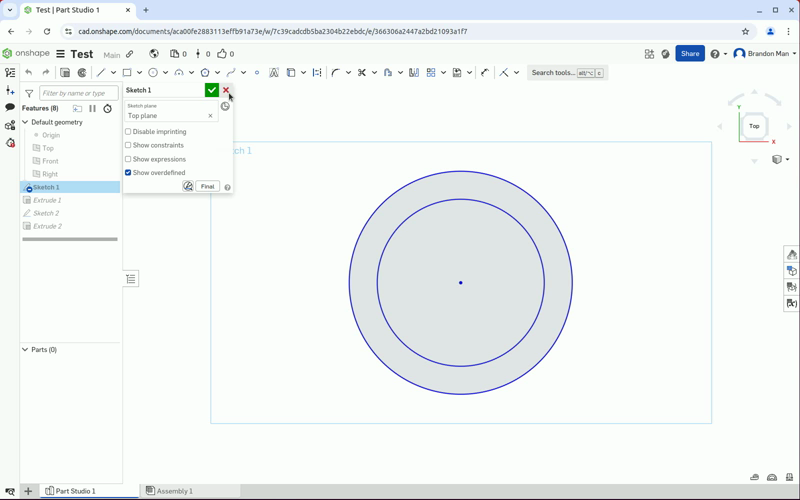
key(shift+s)
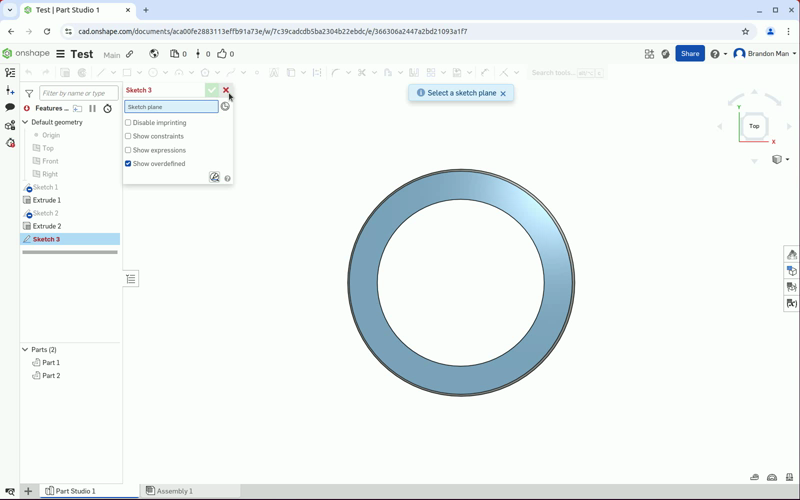
mouse_move(73, 150)
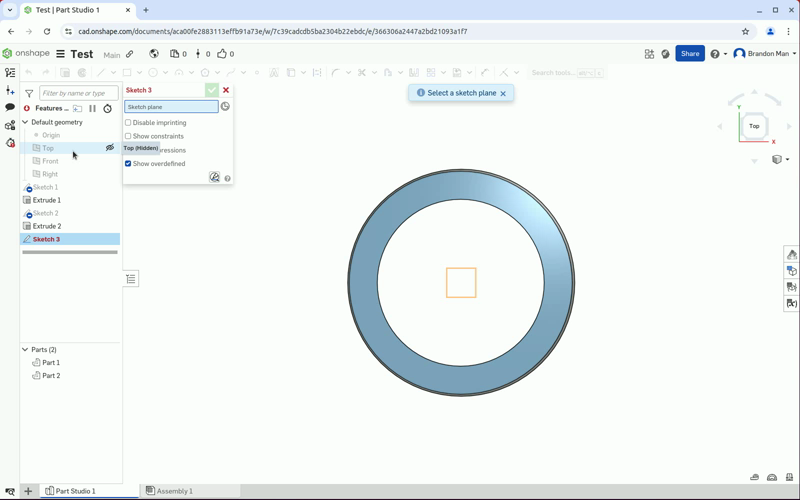
click(73, 150)
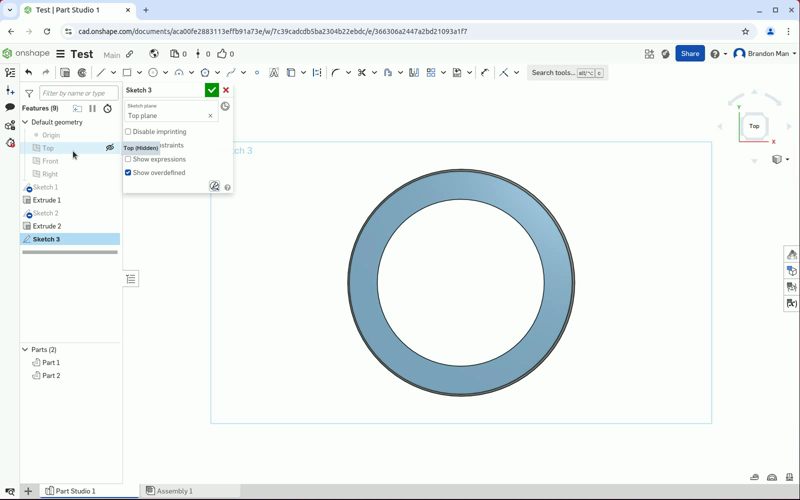
mouse_move(73, 352)
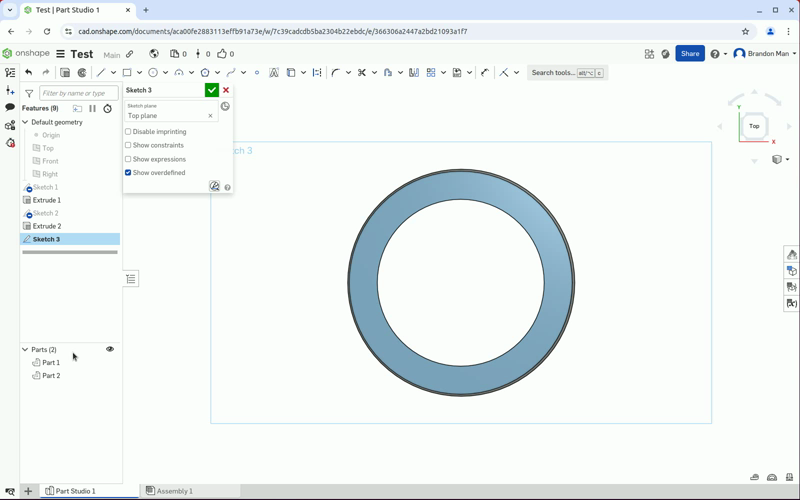
key(y)
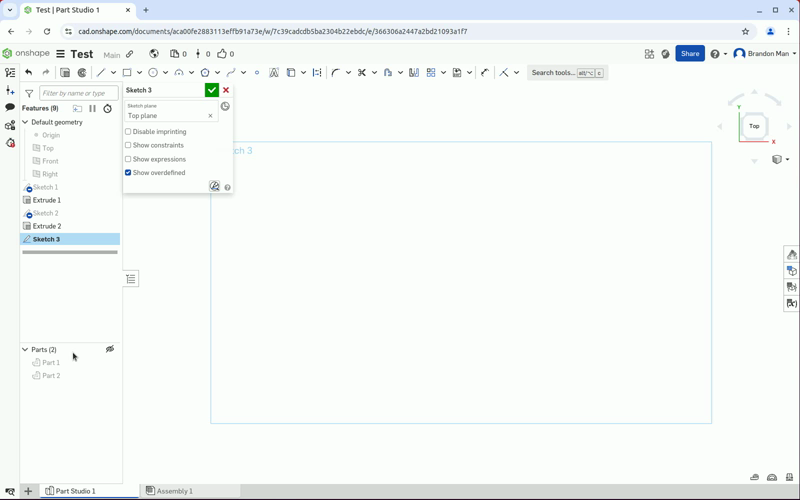
key(c)
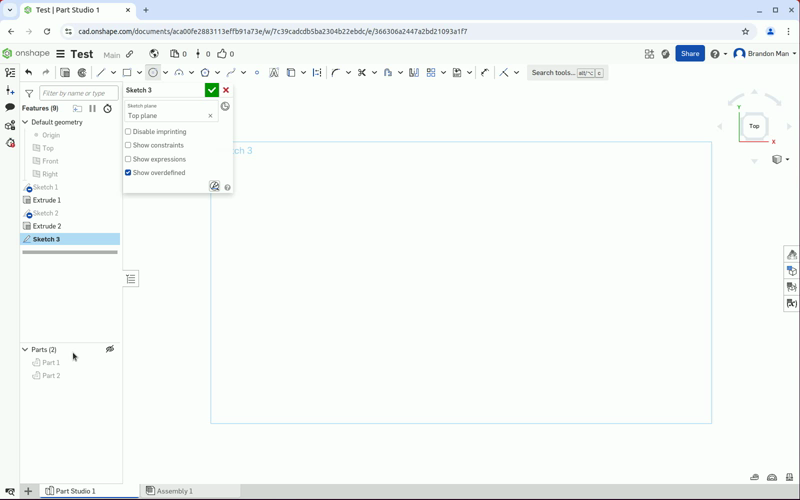
key_down(shift)
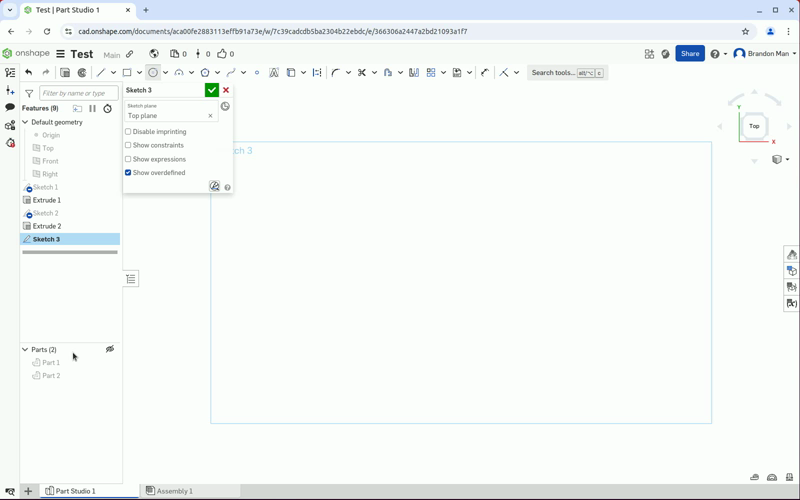
mouse_move(461, 282)
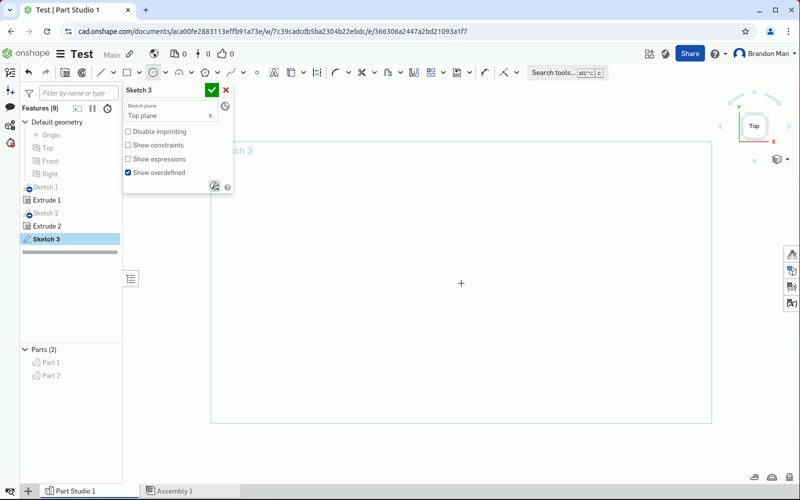
click(461, 282)
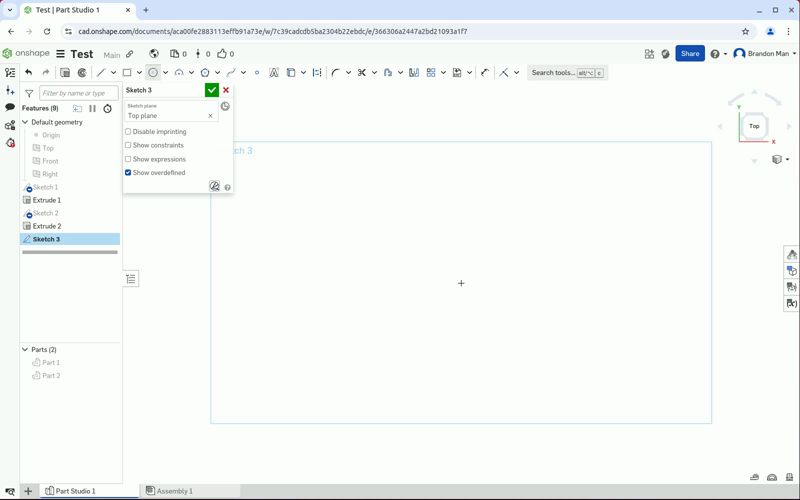
key_up(shift)
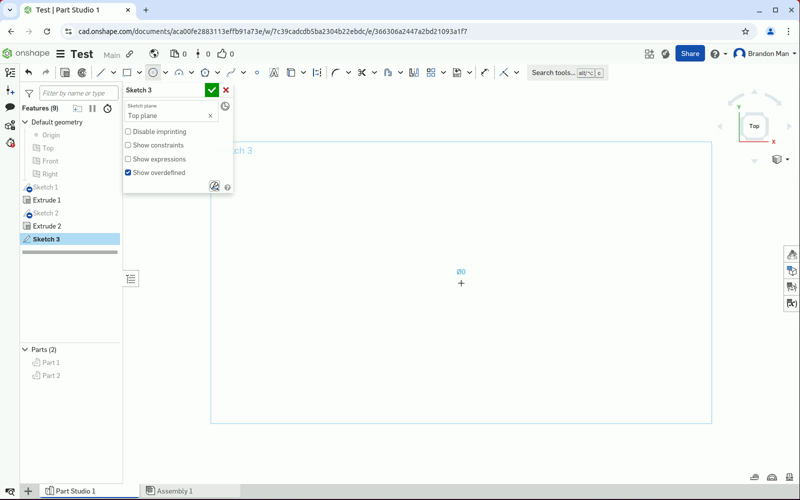
mouse_move(545, 282)
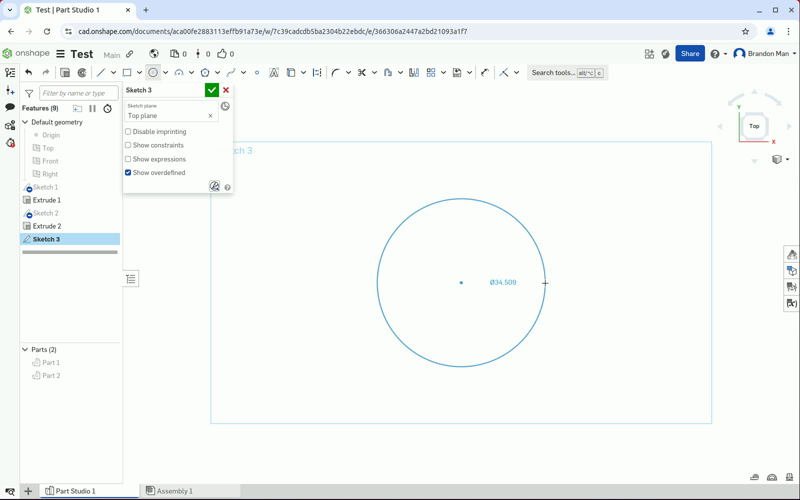
click(545, 282)
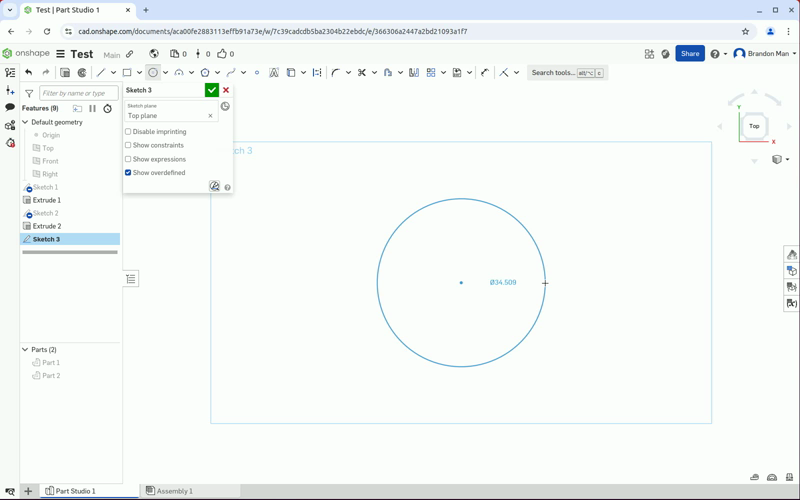
key(esc)
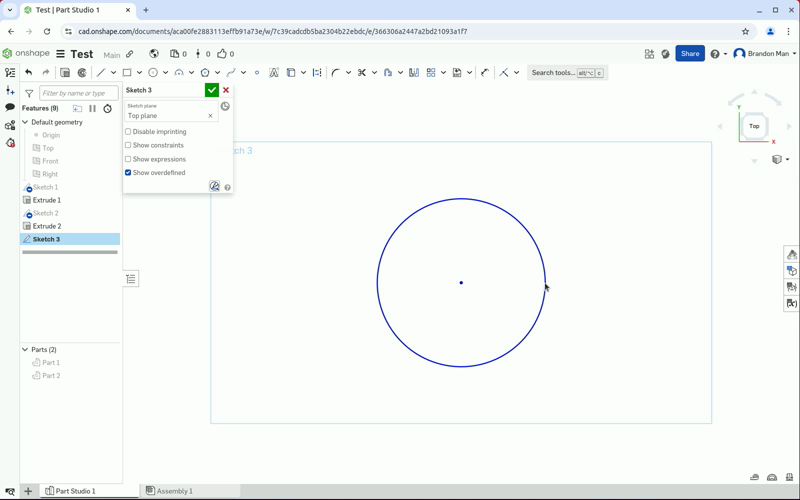
key(c)
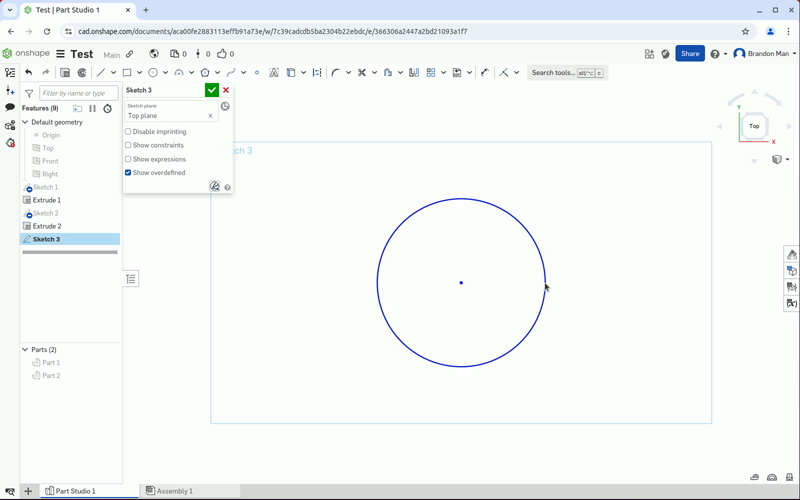
key_down(shift)
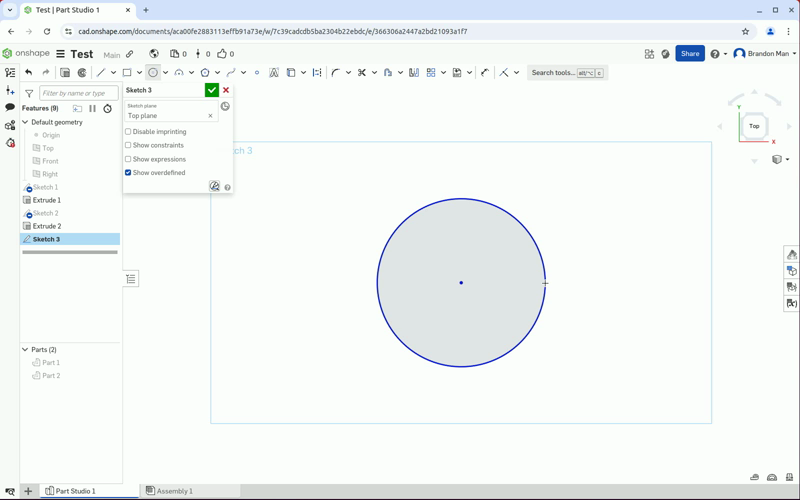
mouse_move(461, 282)
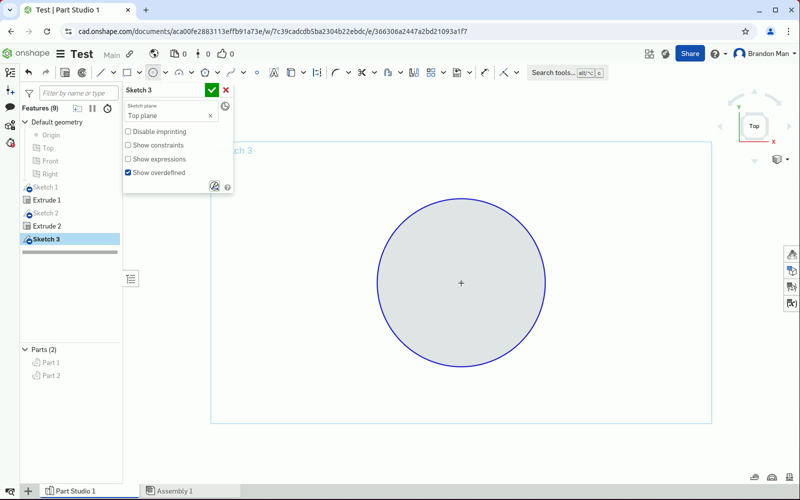
click(461, 282)
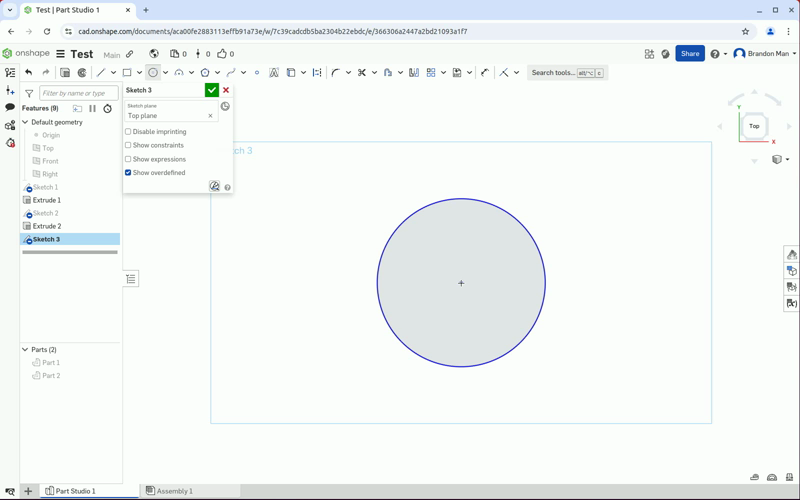
key_up(shift)
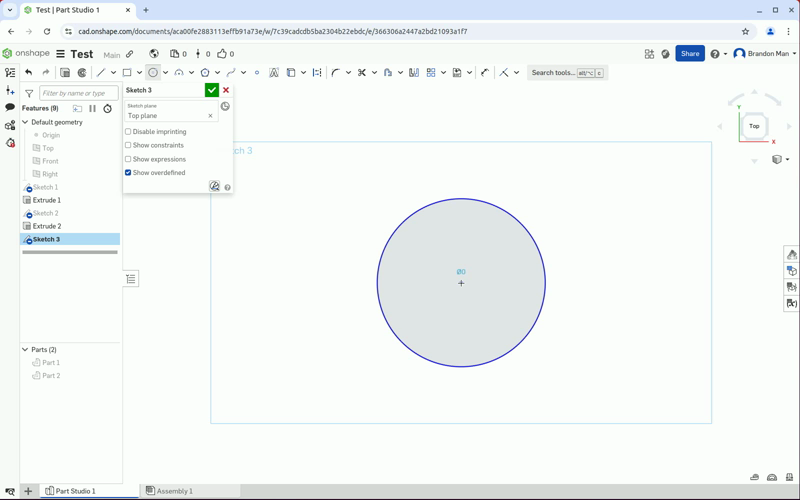
mouse_move(541, 282)
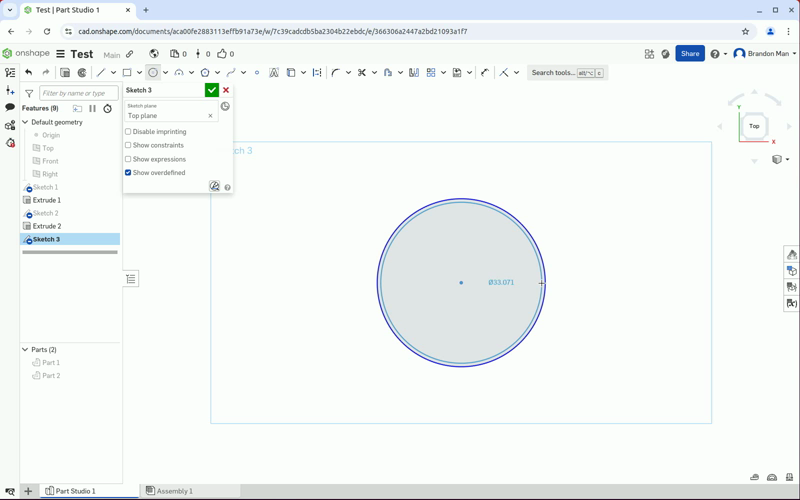
scroll(6)
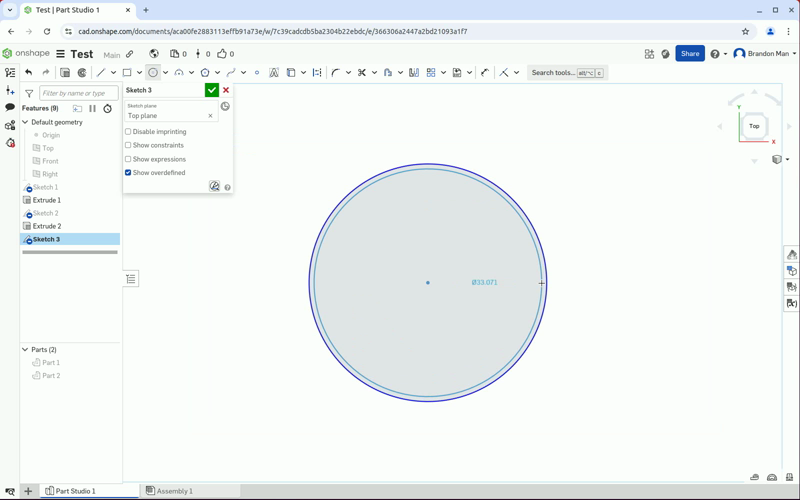
scroll(6)
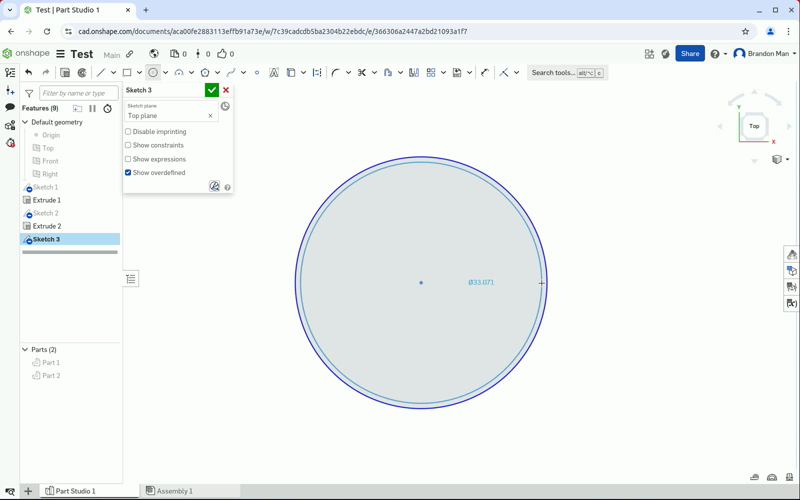
scroll(6)
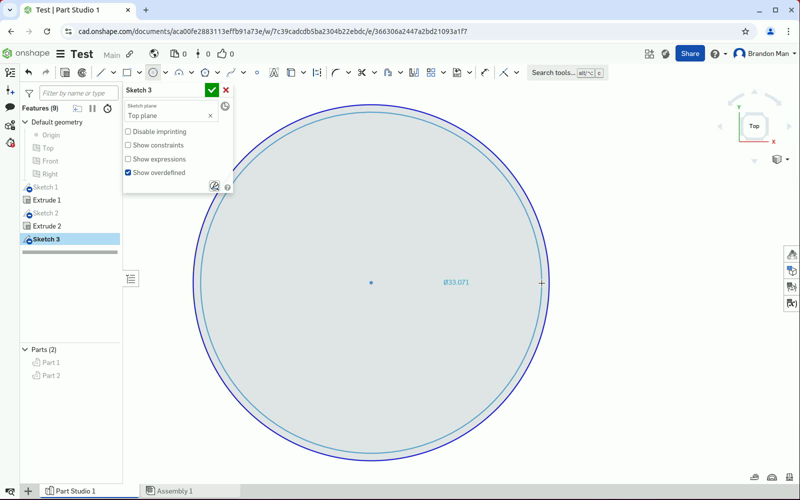
scroll(6)
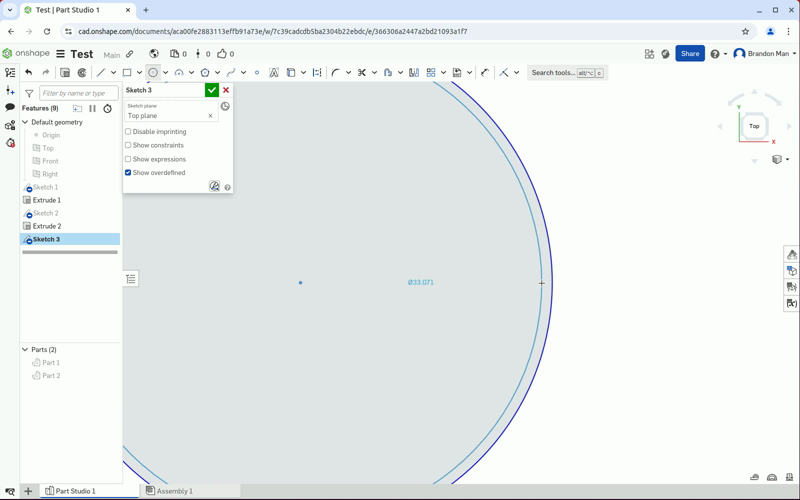
scroll(6)
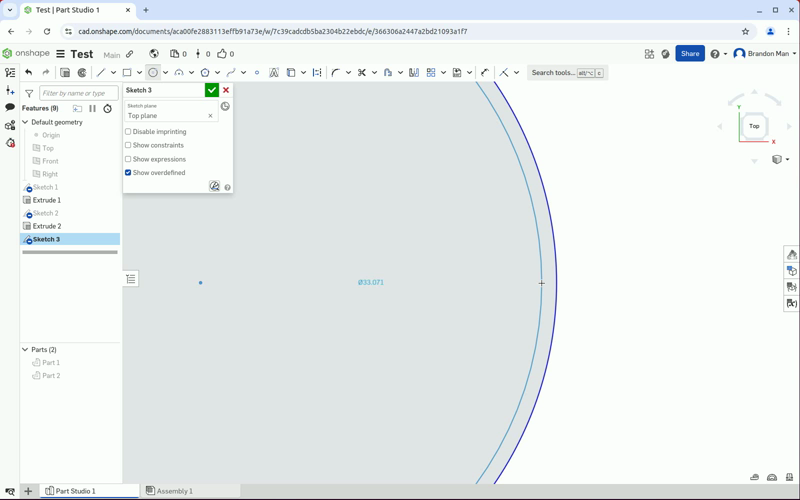
scroll(6)
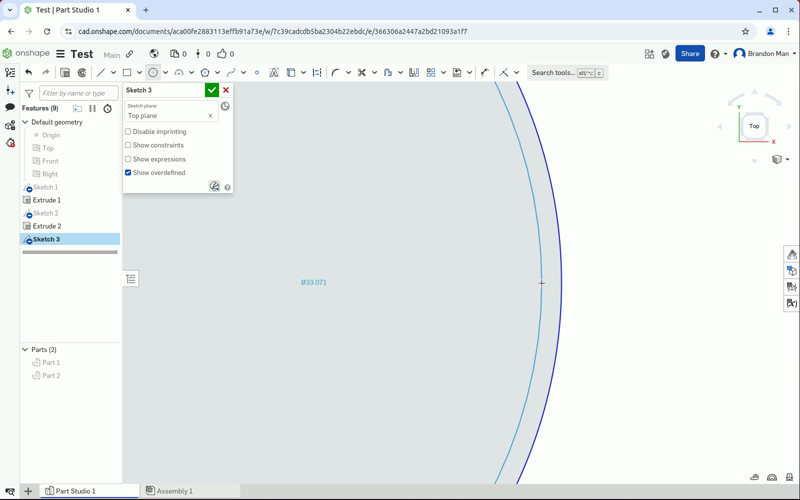
scroll(6)
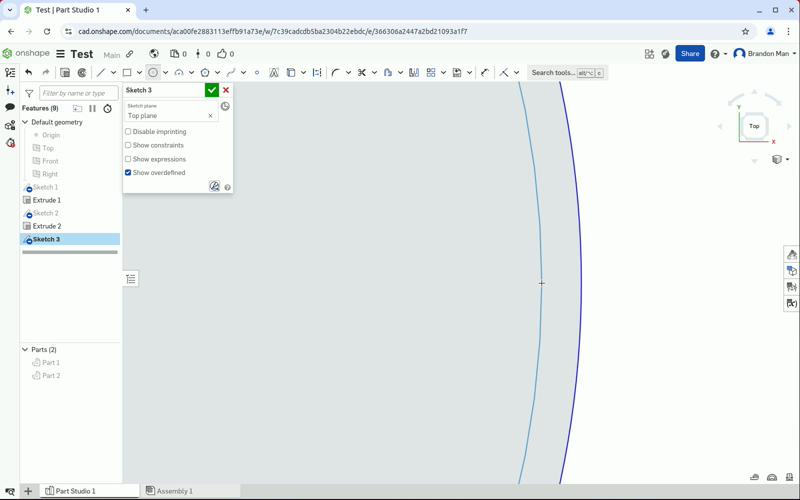
click(541, 282)
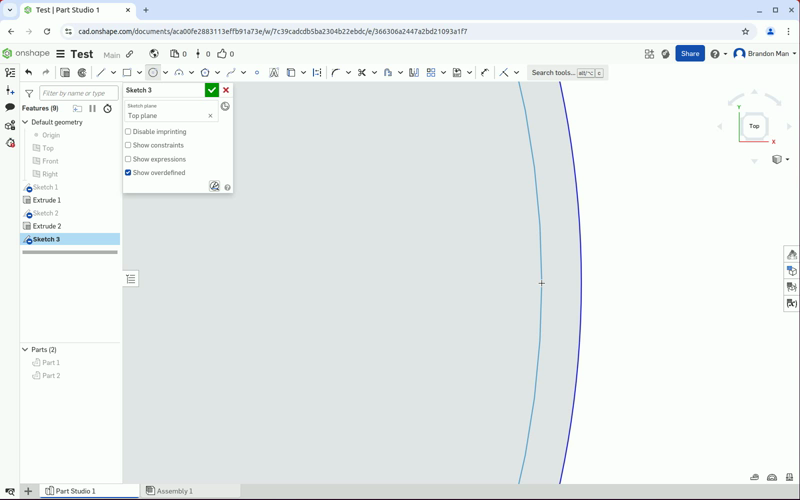
scroll(-6)
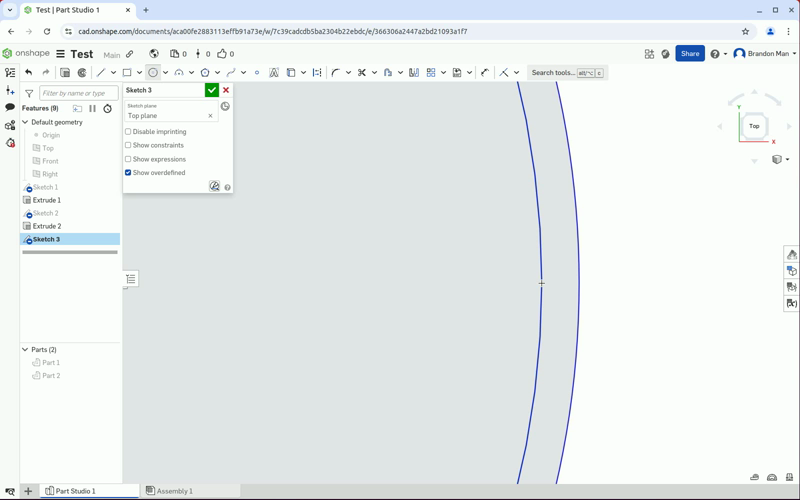
scroll(-6)
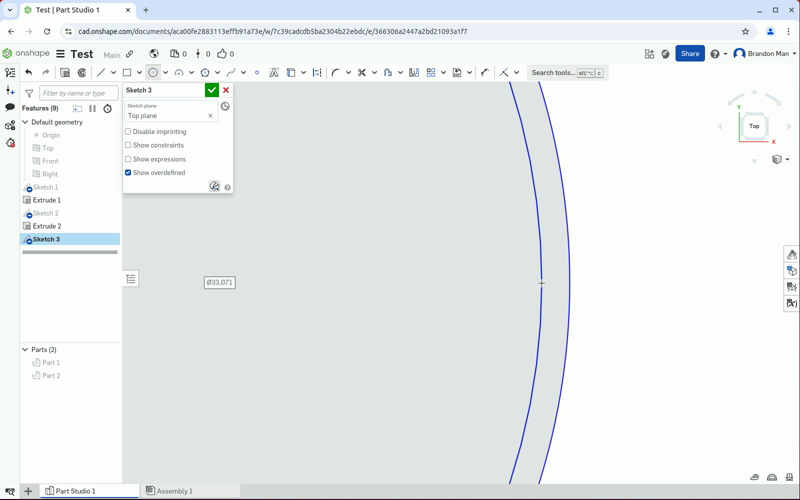
scroll(-6)
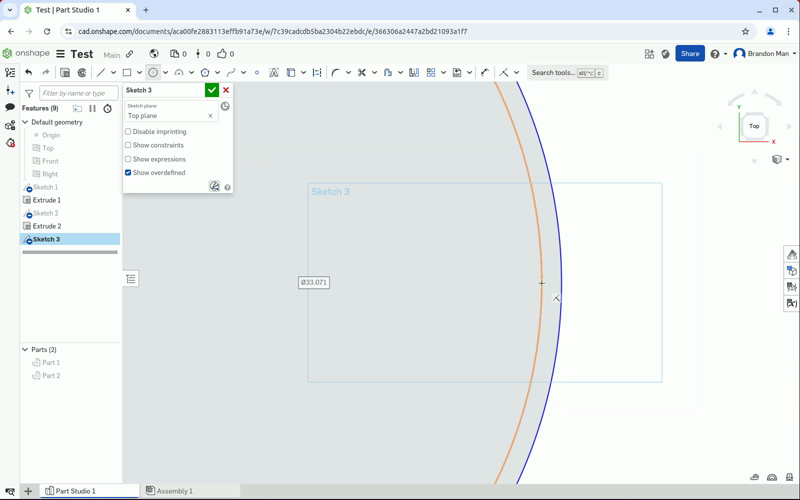
scroll(-6)
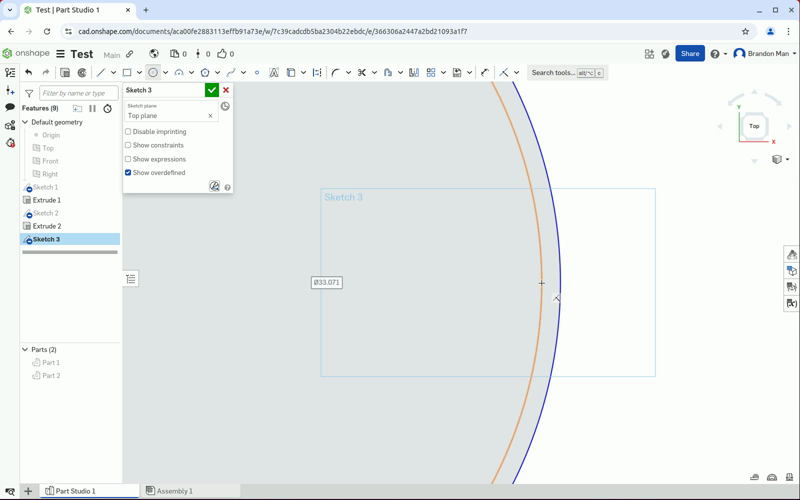
scroll(-6)
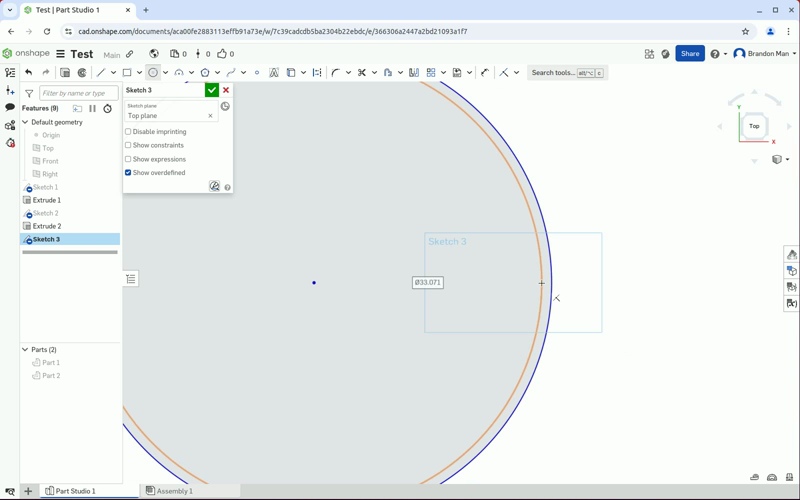
scroll(-6)
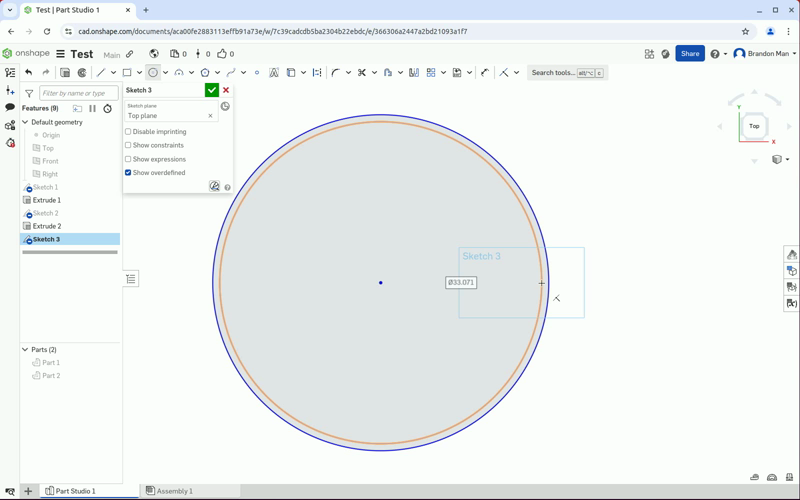
scroll(-6)
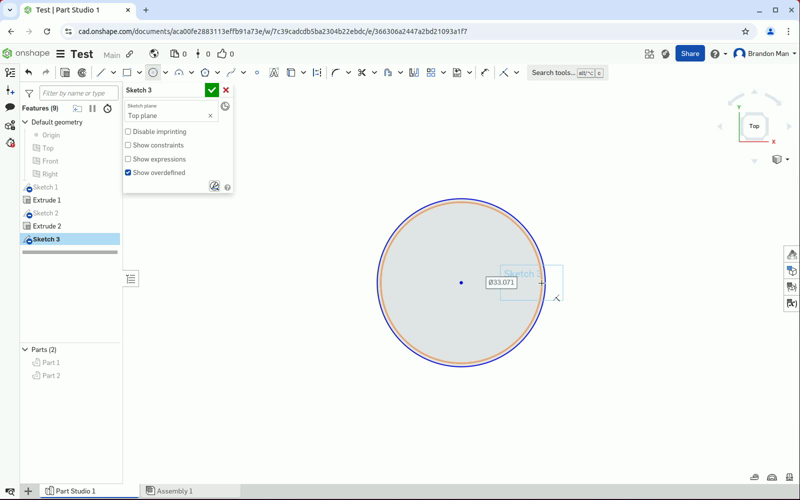
key(esc)
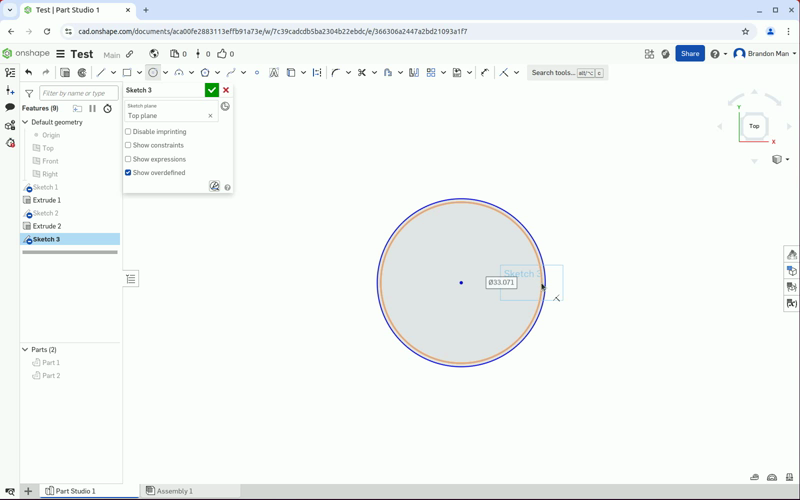
mouse_move(413, 349)
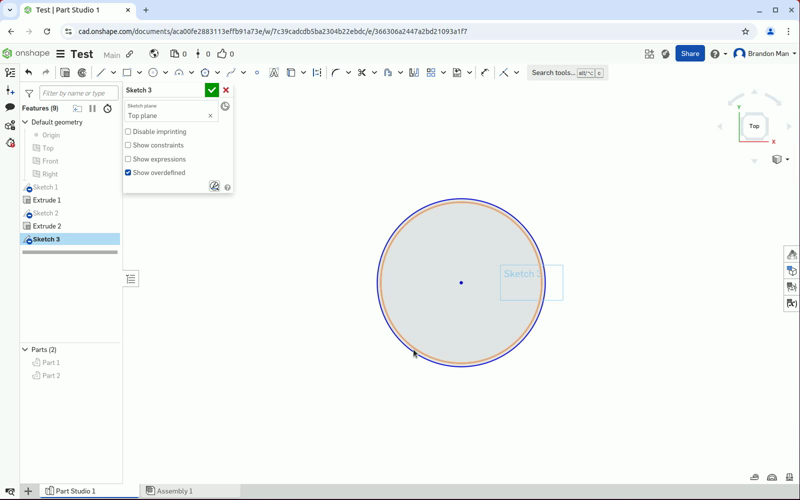
scroll(6)
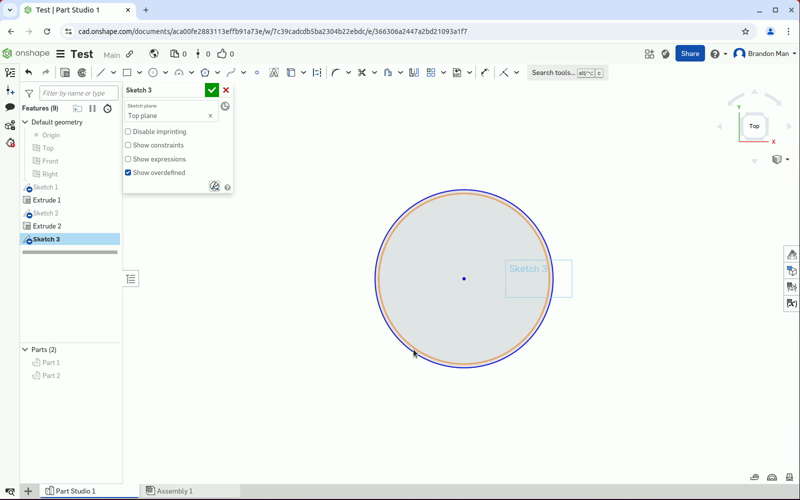
scroll(6)
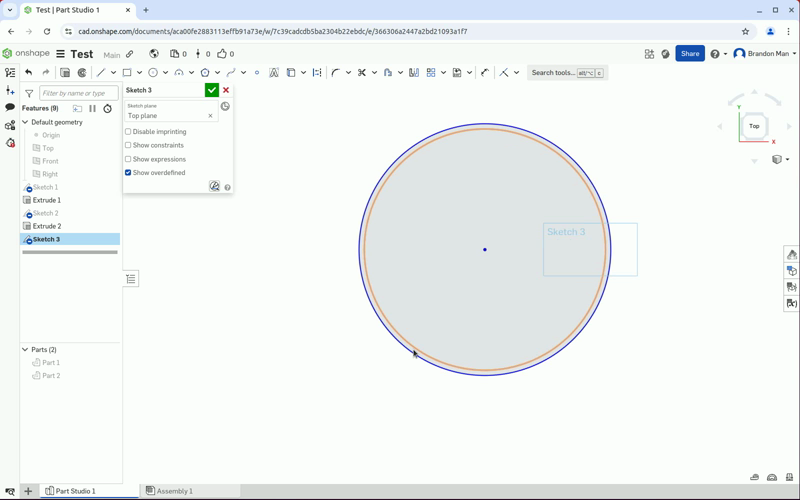
scroll(6)
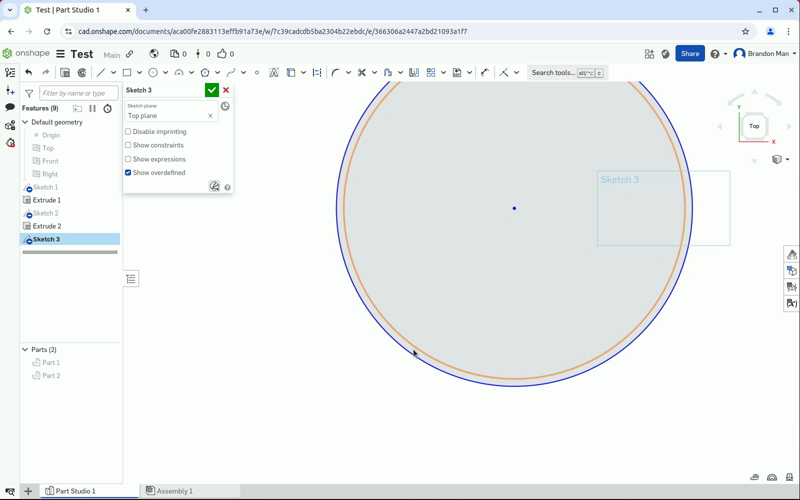
scroll(6)
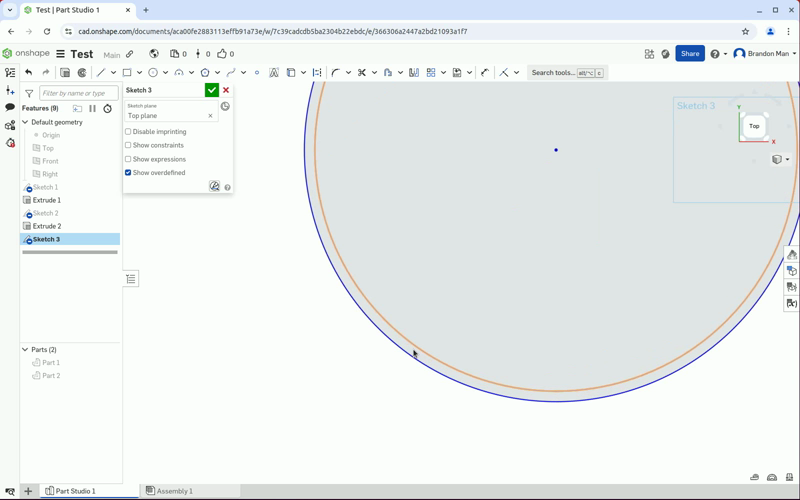
scroll(6)
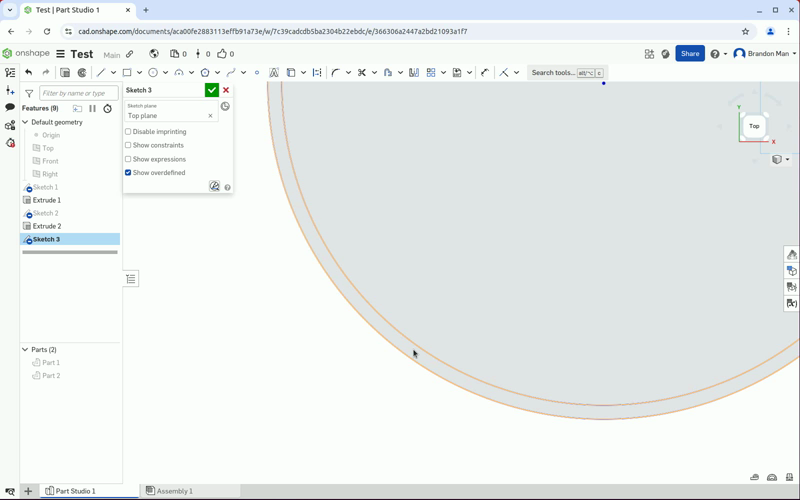
scroll(6)
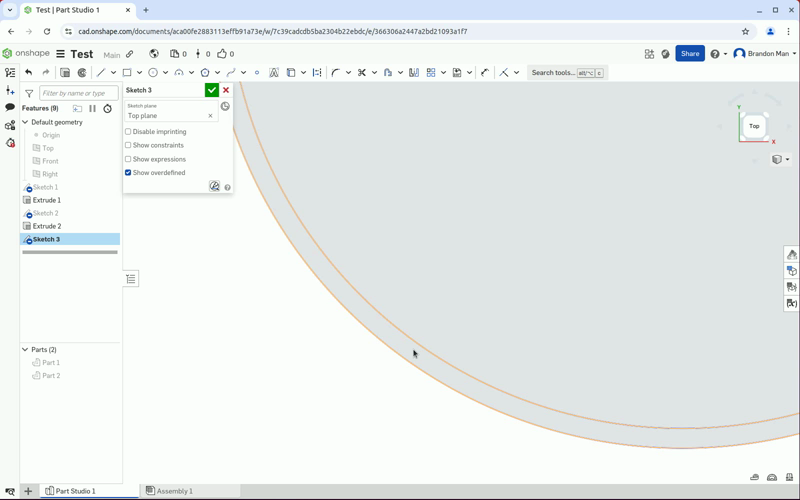
scroll(6)
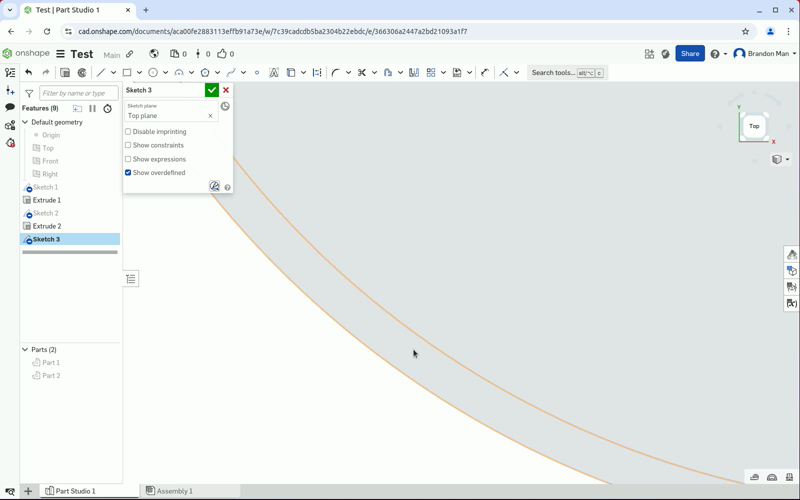
click(413, 349)
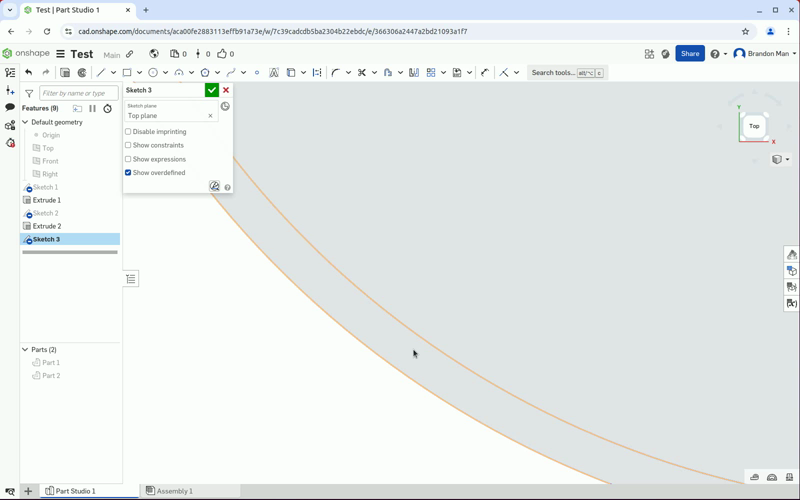
scroll(-6)
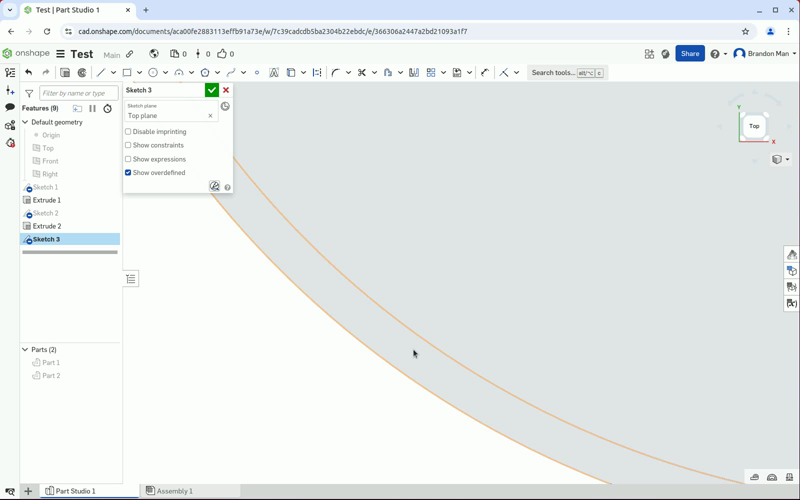
scroll(-6)
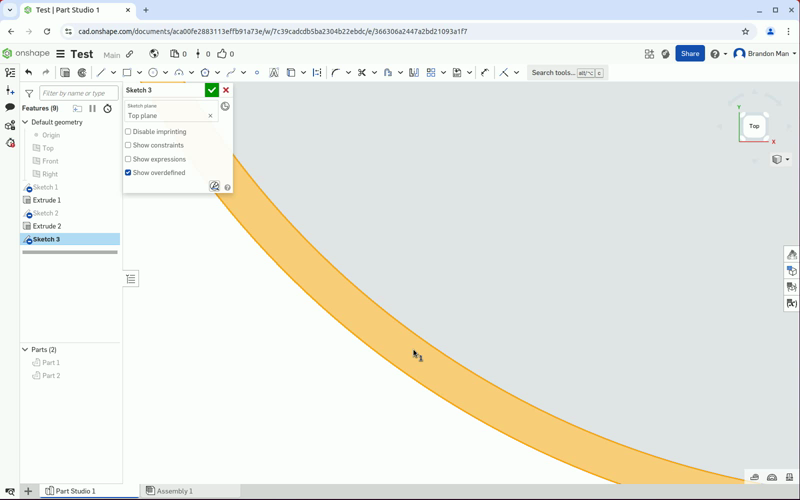
scroll(-6)
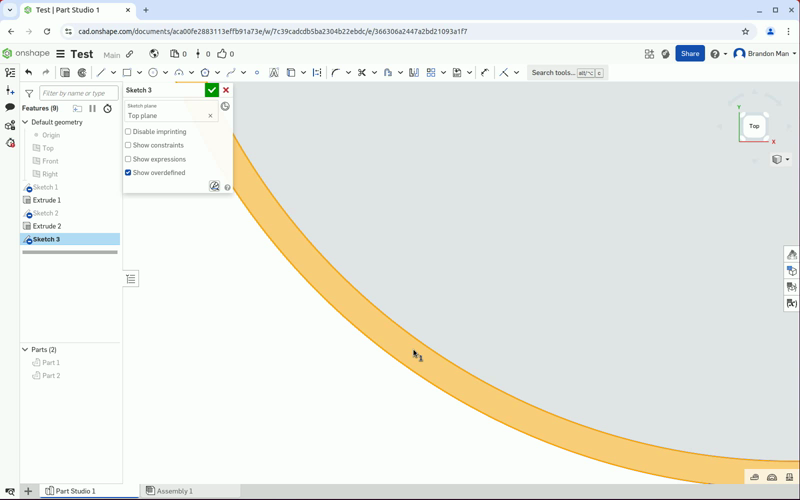
scroll(-6)
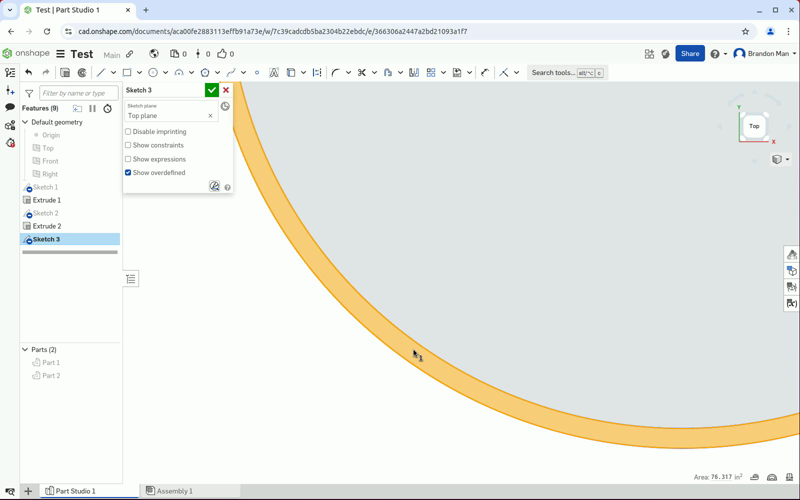
scroll(-6)
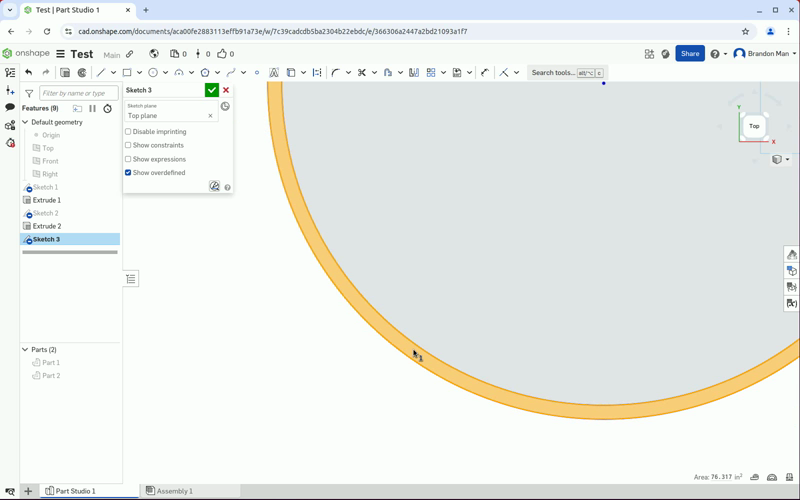
scroll(-6)
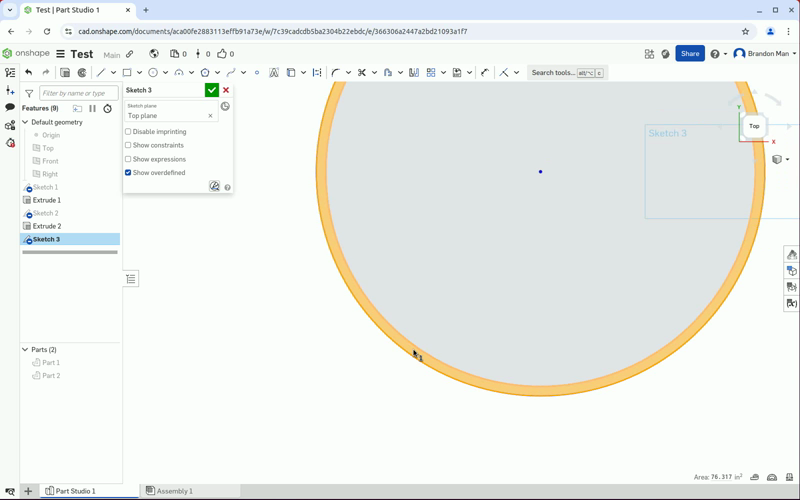
scroll(-6)
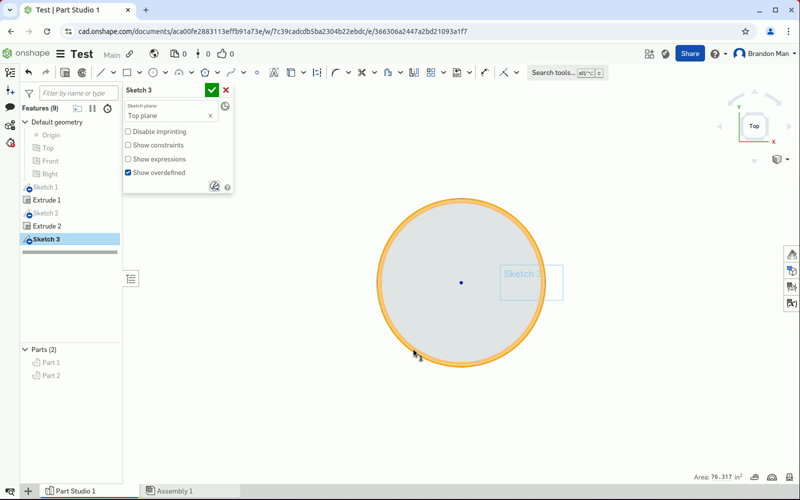
mouse_move(73, 352)
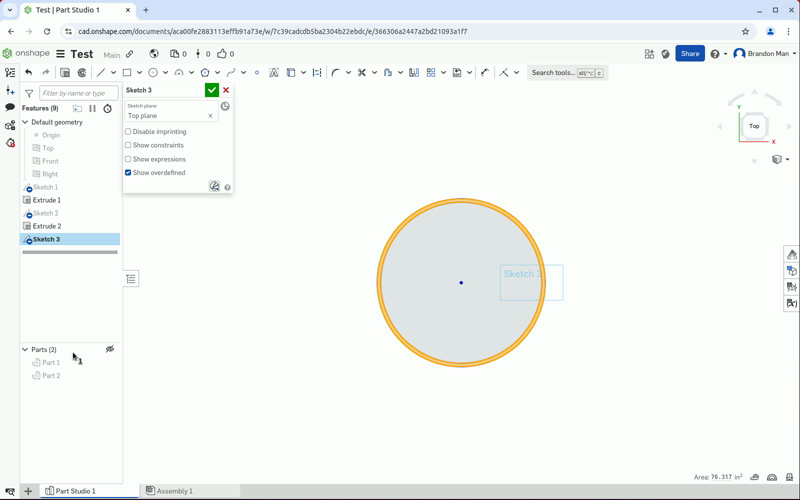
key(shift+y)
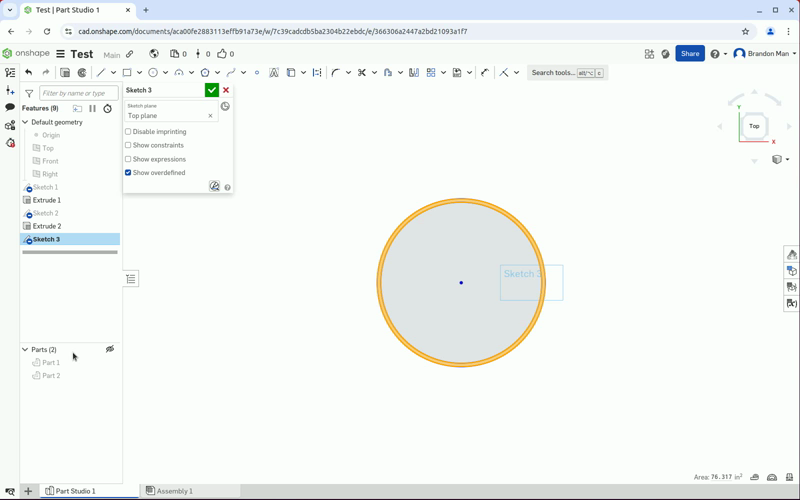
key(shift+e)
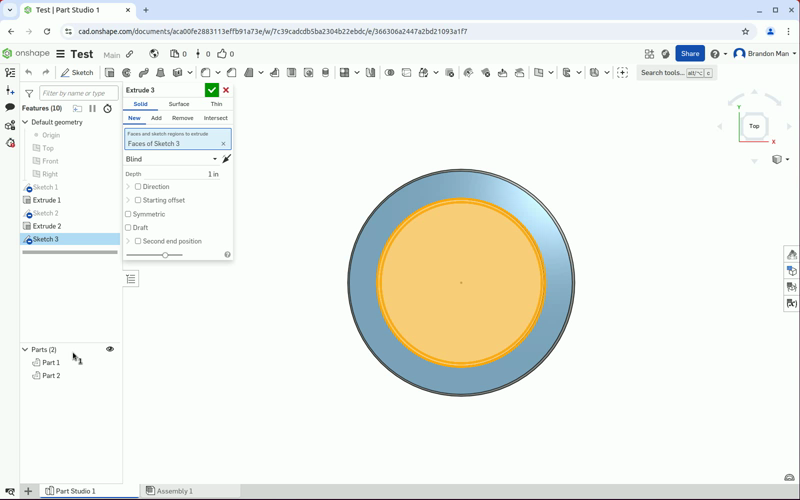
mouse_move(143, 106)
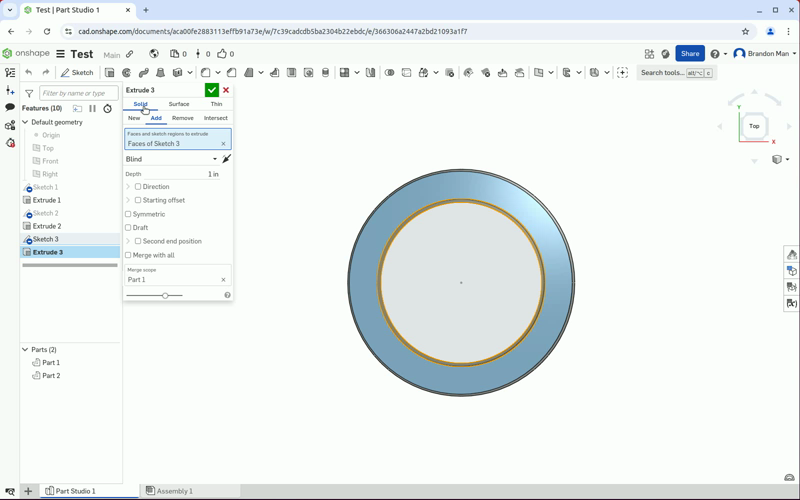
click(143, 106)
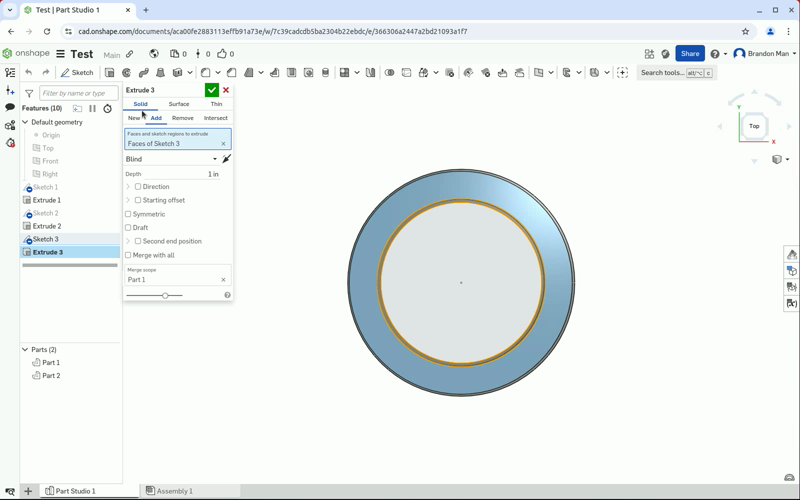
mouse_move(137, 120)
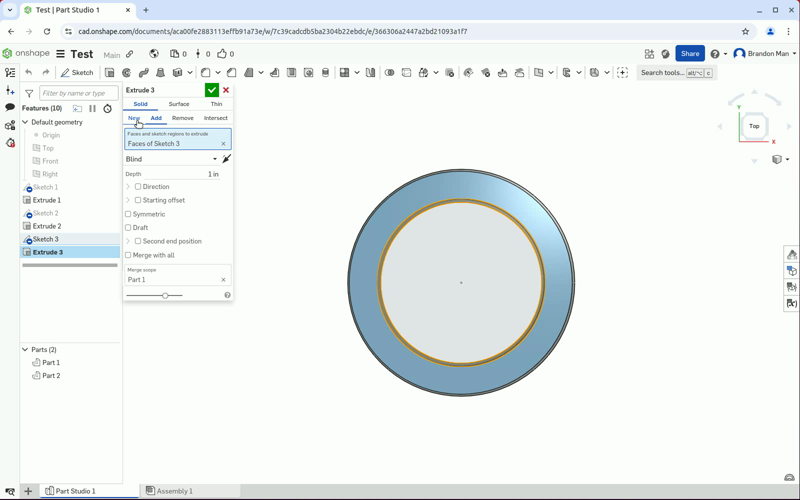
click(137, 120)
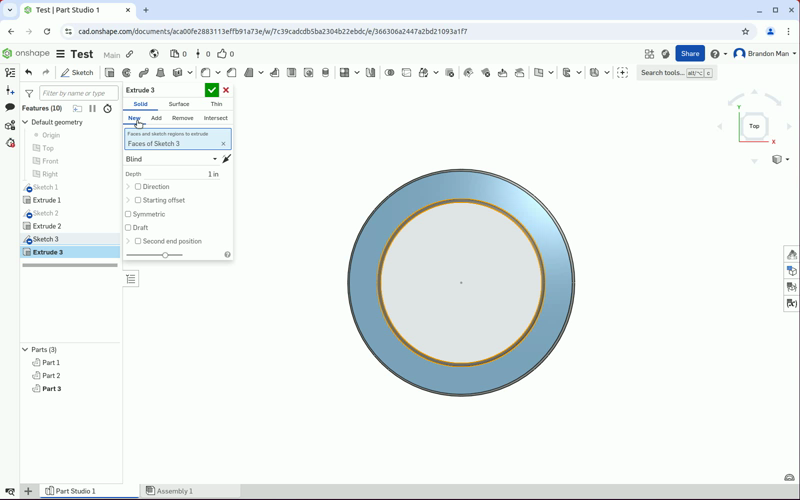
key(tab, 4)
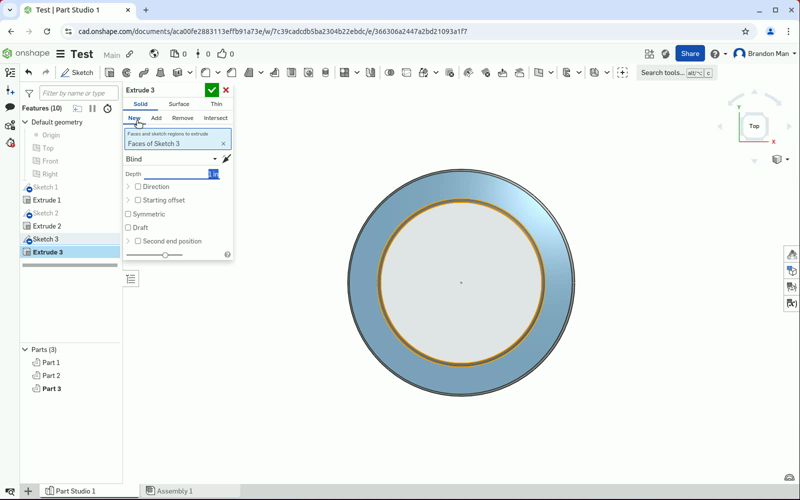
text(5.777)
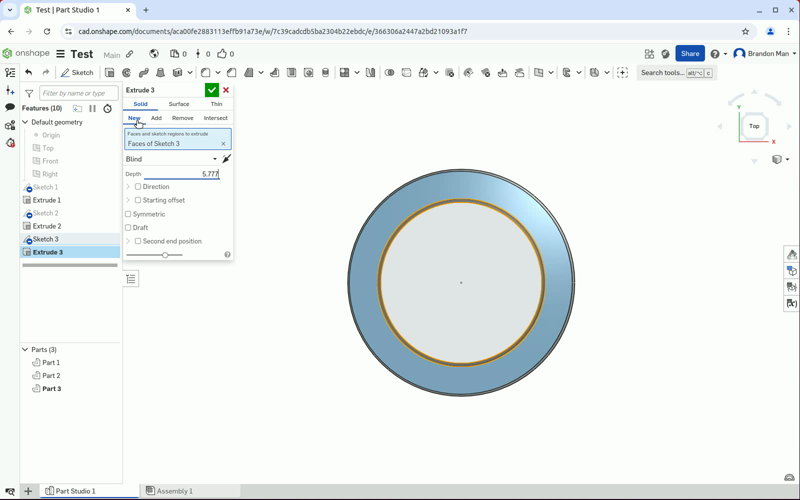
key(enter)
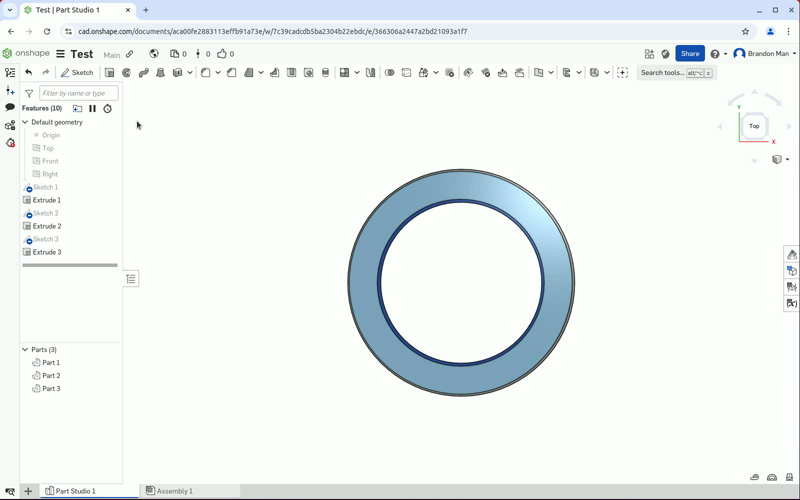
key(shift+h)
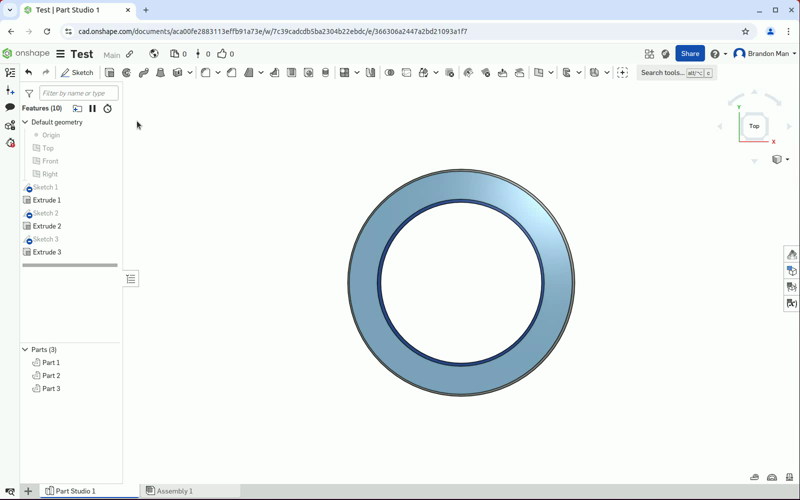
key(shift+h)
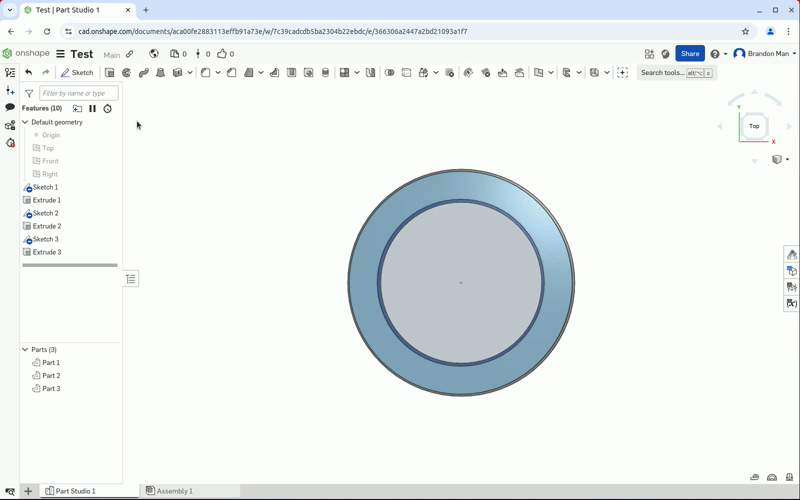
key(shift+7)
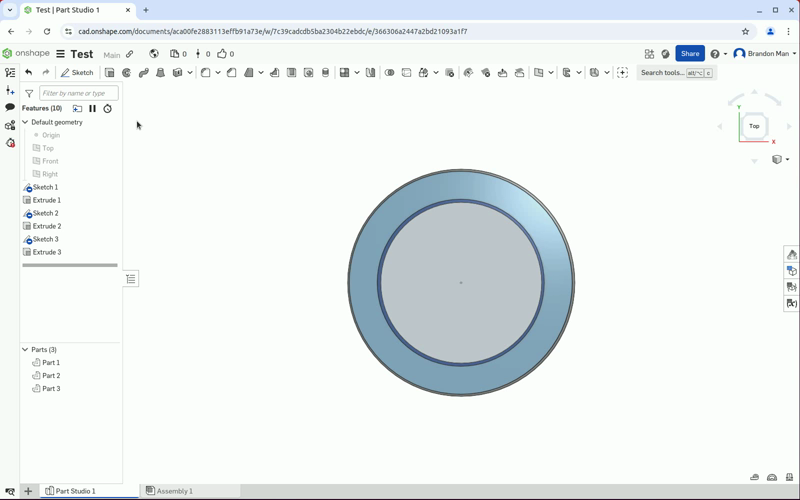
key(up, 3)
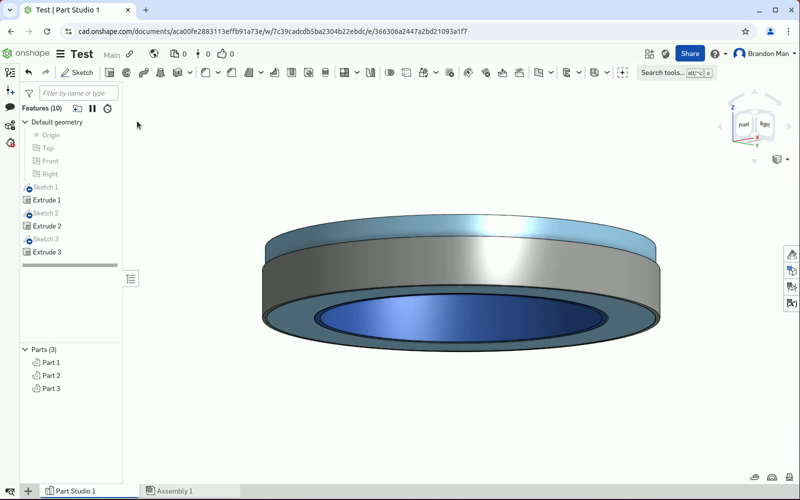
key(left, 3)
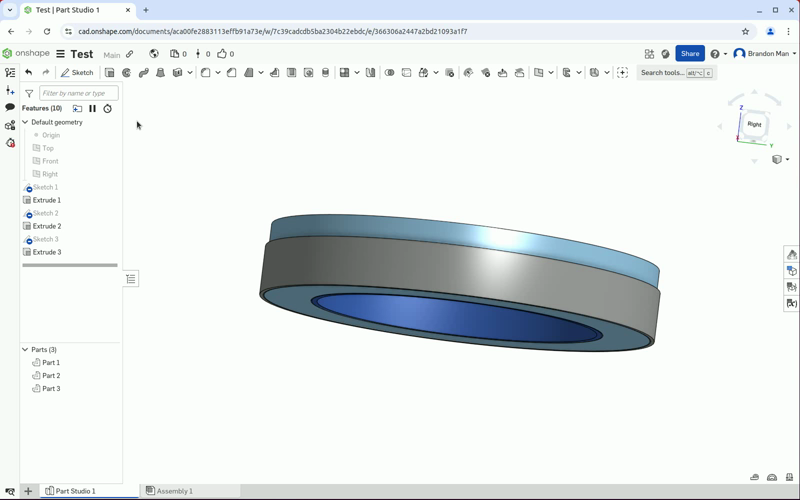
key(right, 3)
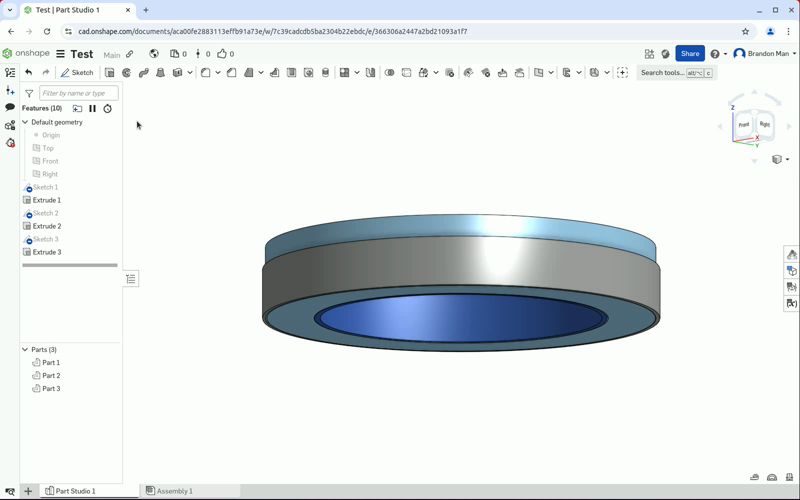
key(down, 3)
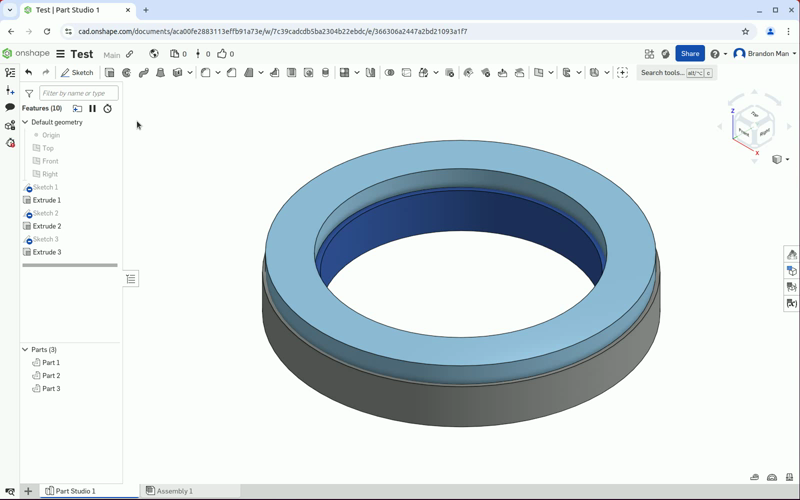
mouse_move(73, 189)
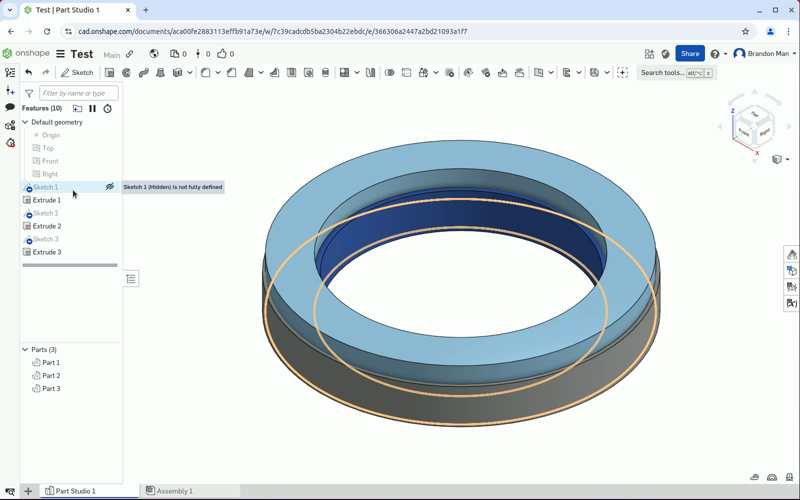
click(73, 189)